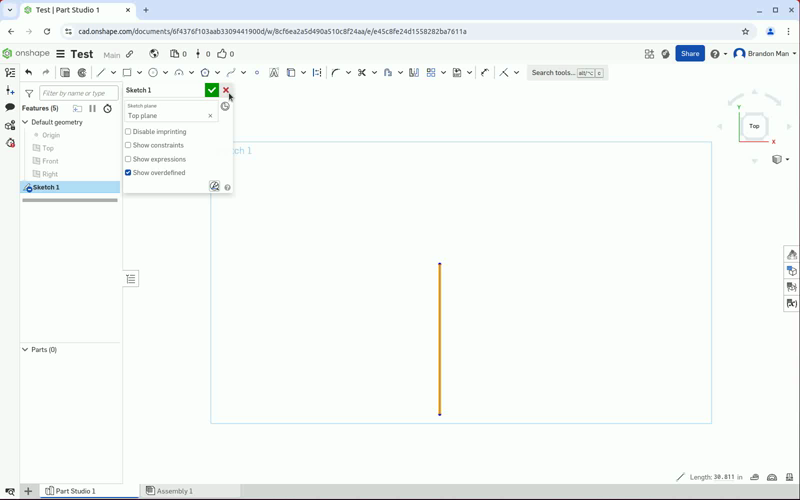
key(shift+h)
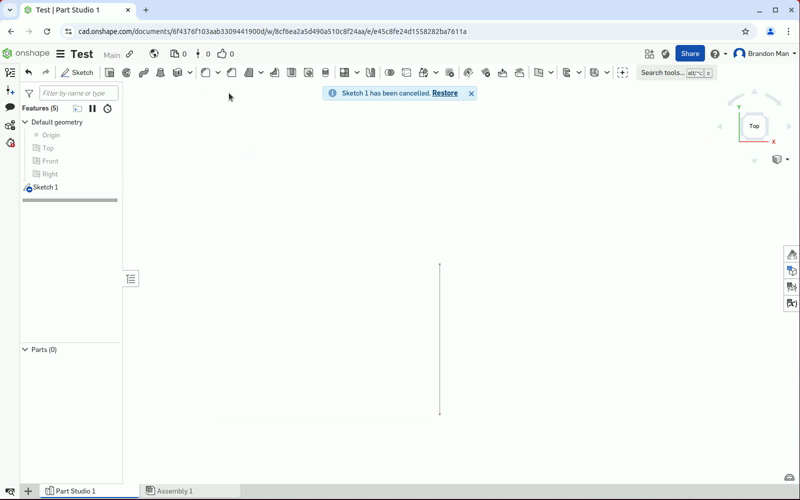
key(shift+s)
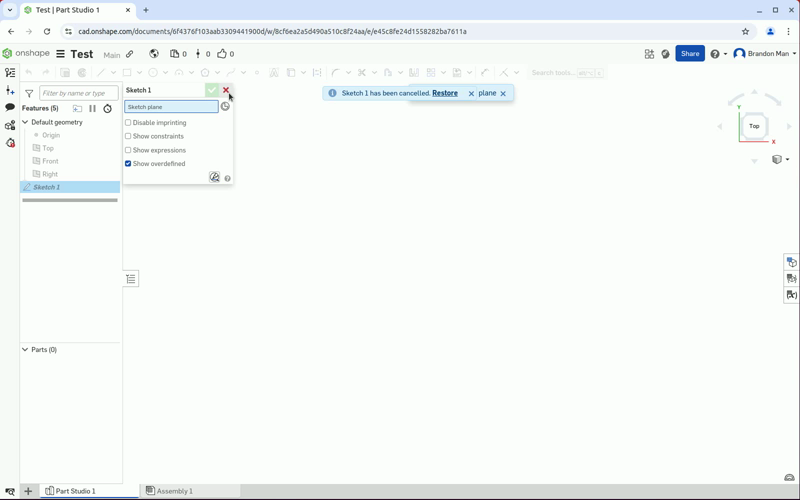
mouse_move(73, 150)
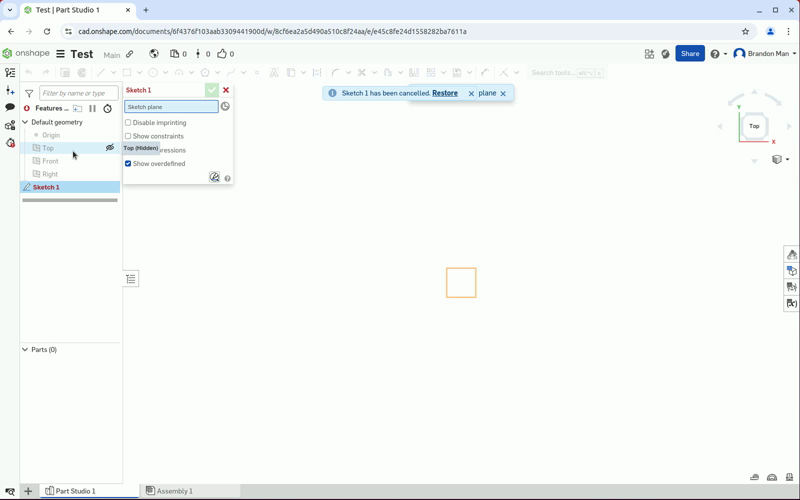
click(73, 150)
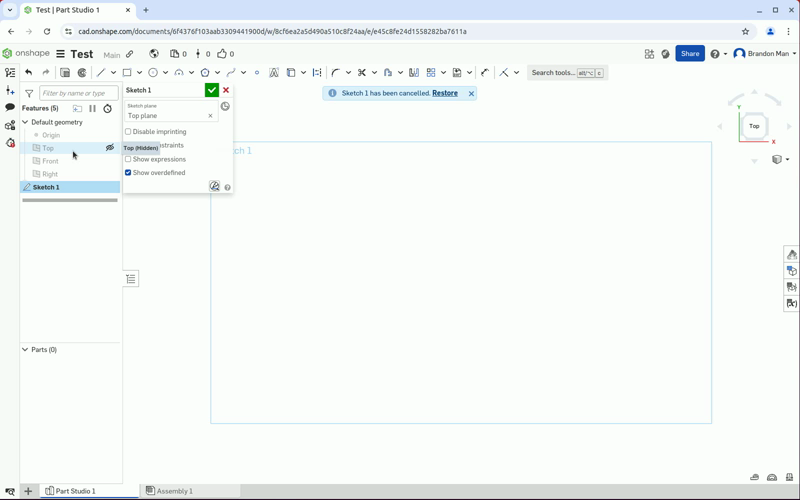
mouse_move(73, 352)
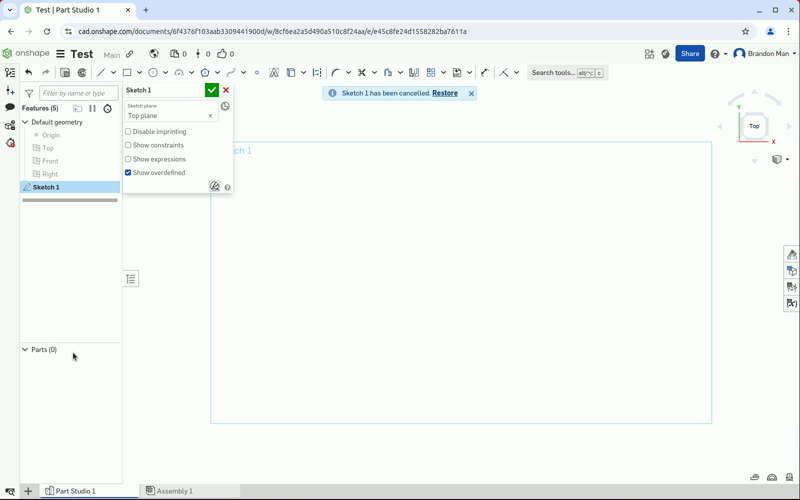
key(y)
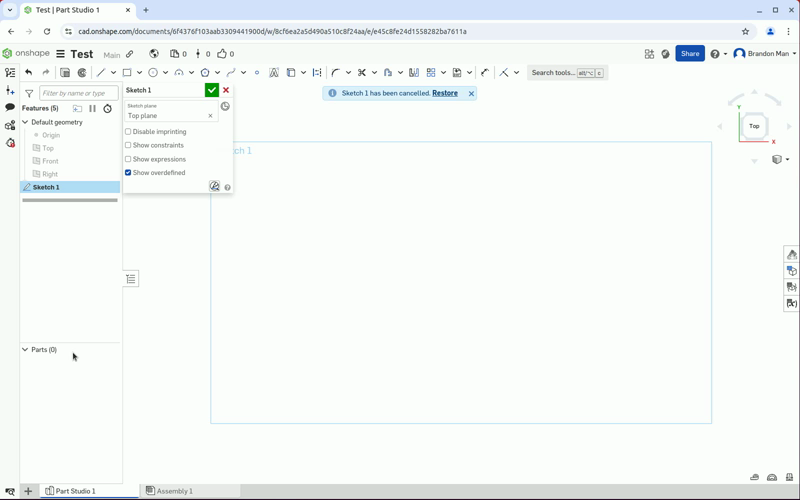
key(l)
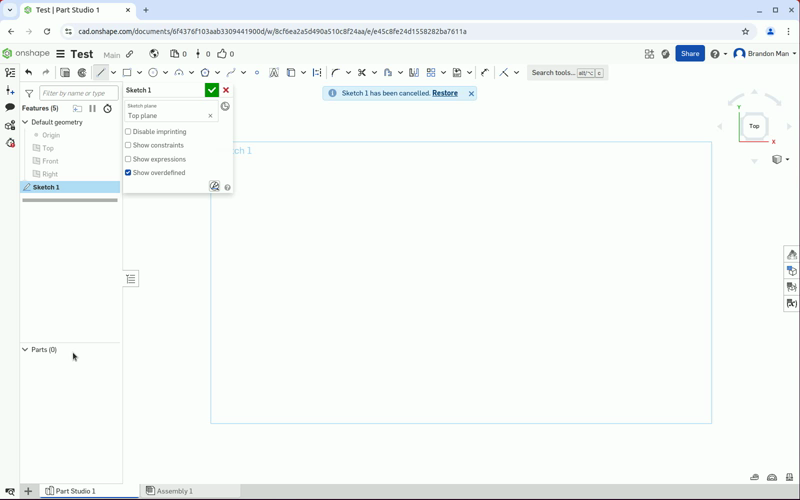
key_down(shift)
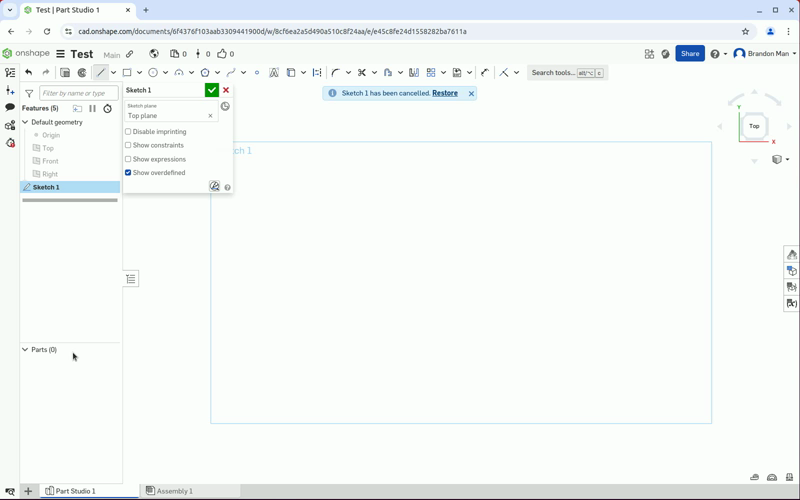
mouse_move(355, 367)
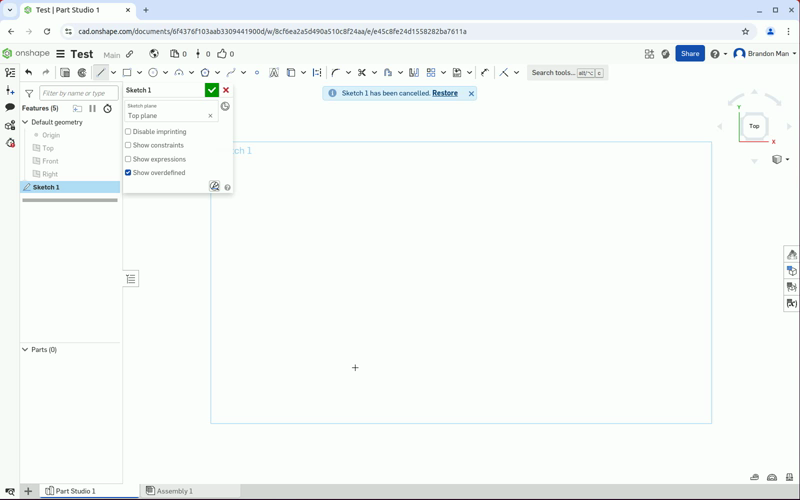
click(355, 367)
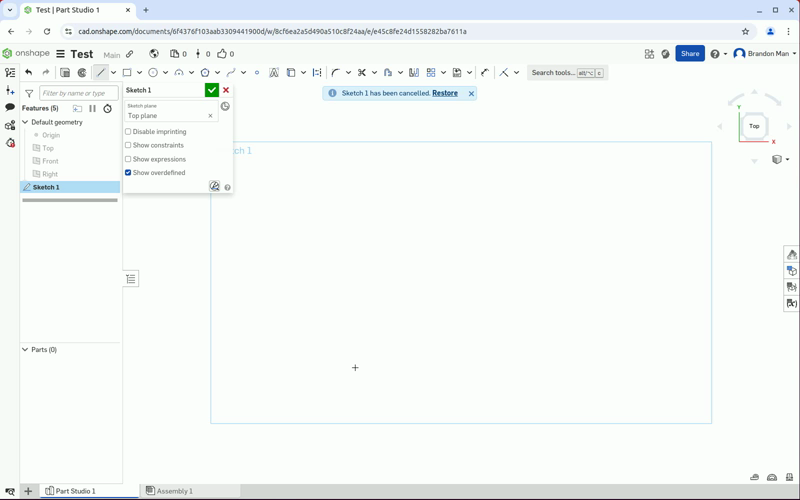
key_up(shift)
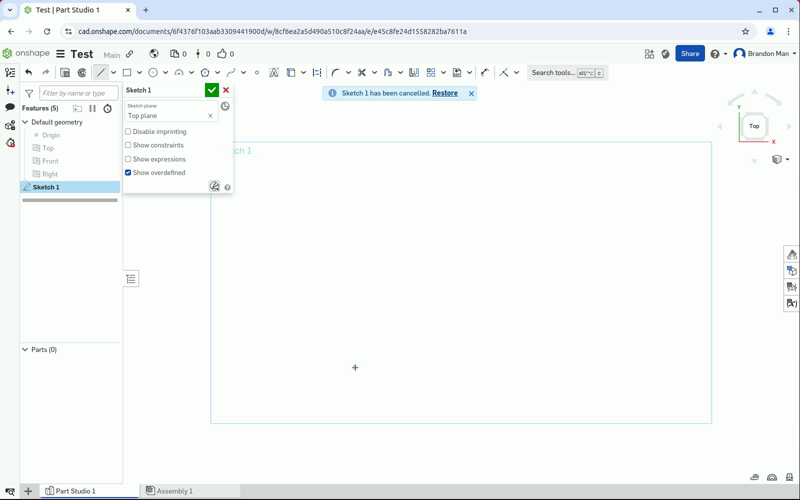
key_down(shift)
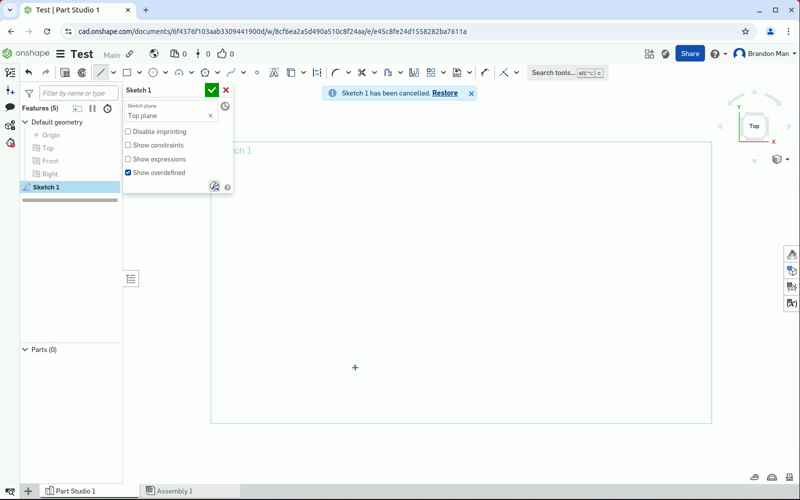
mouse_move(461, 367)
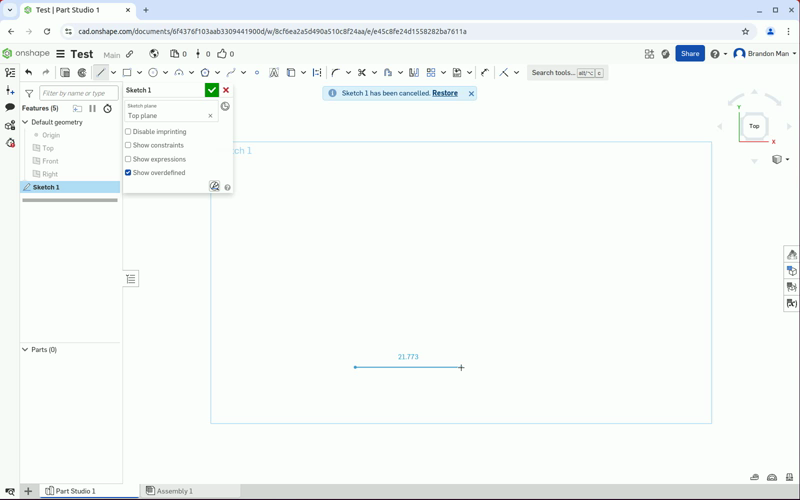
click(461, 367)
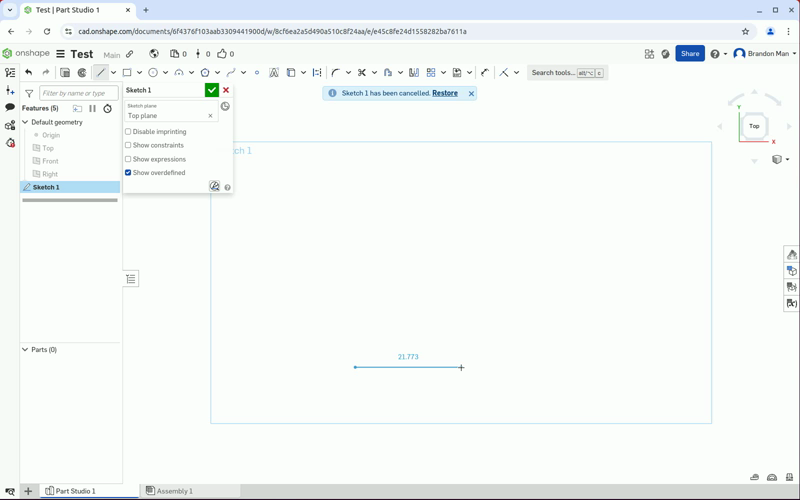
key_up(shift)
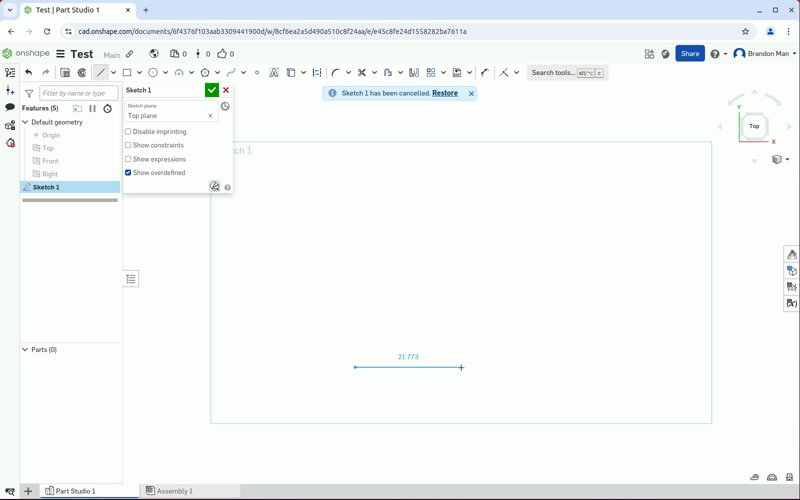
key_down(shift)
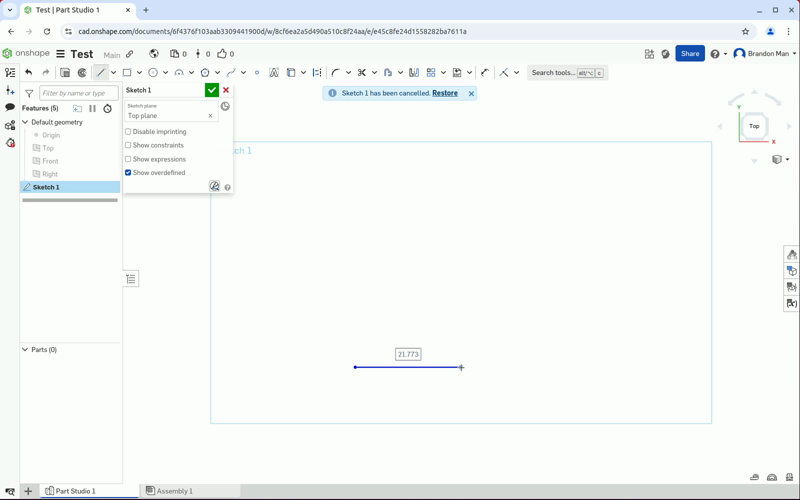
mouse_move(565, 367)
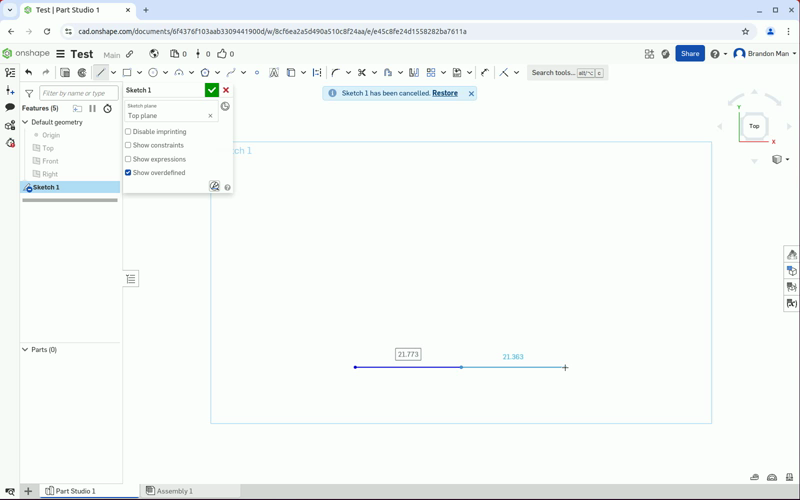
click(565, 367)
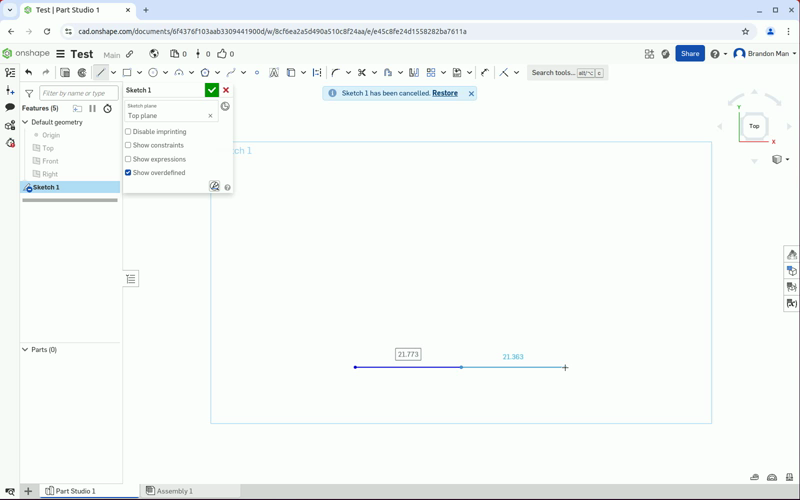
key_up(shift)
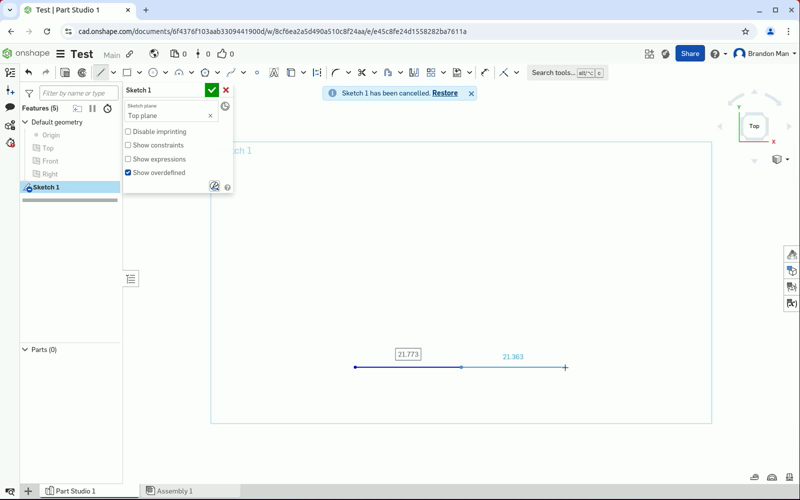
key_down(shift)
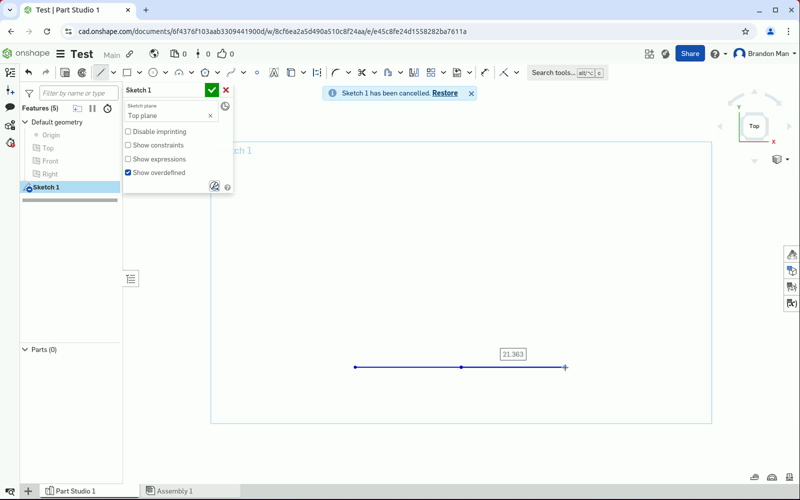
mouse_move(565, 199)
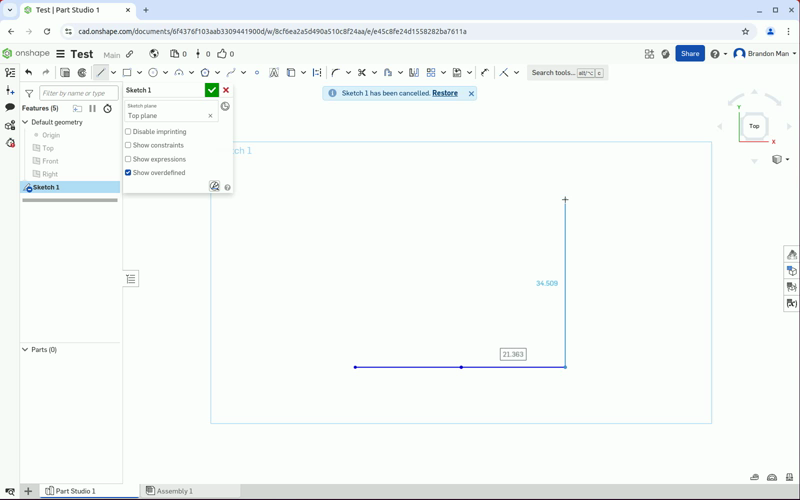
click(565, 199)
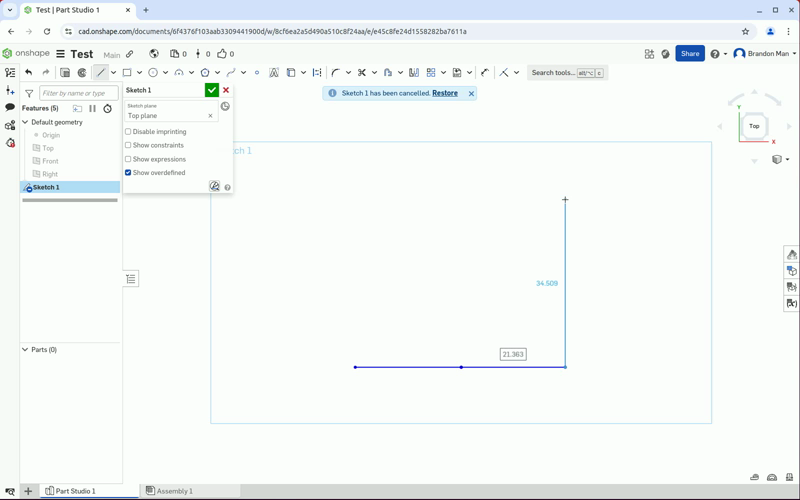
key_up(shift)
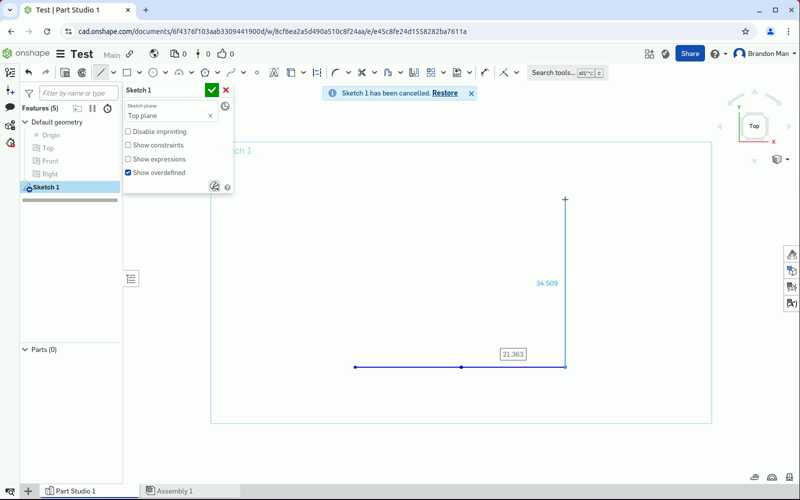
key_down(shift)
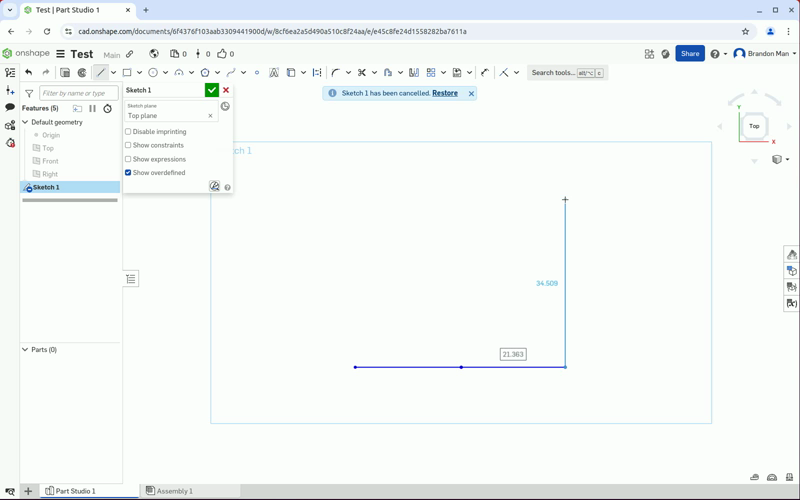
mouse_move(355, 199)
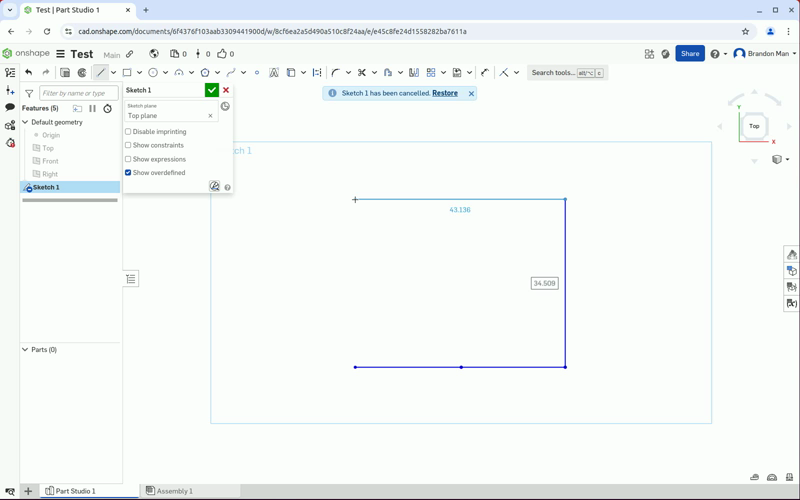
click(355, 199)
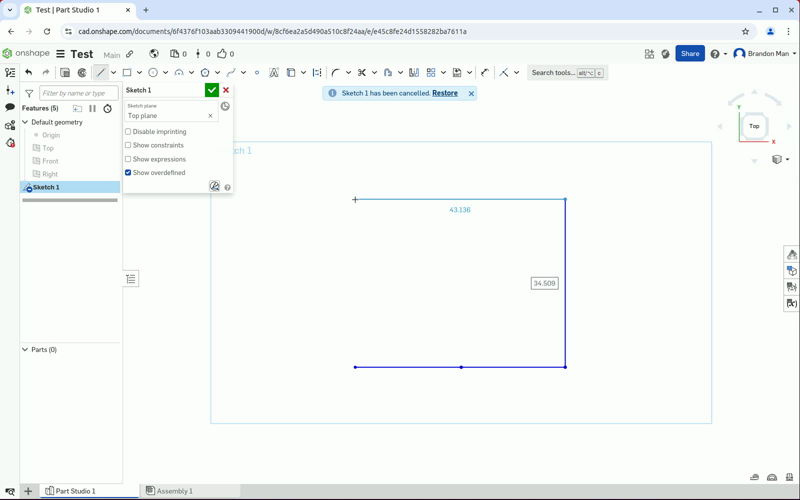
key_up(shift)
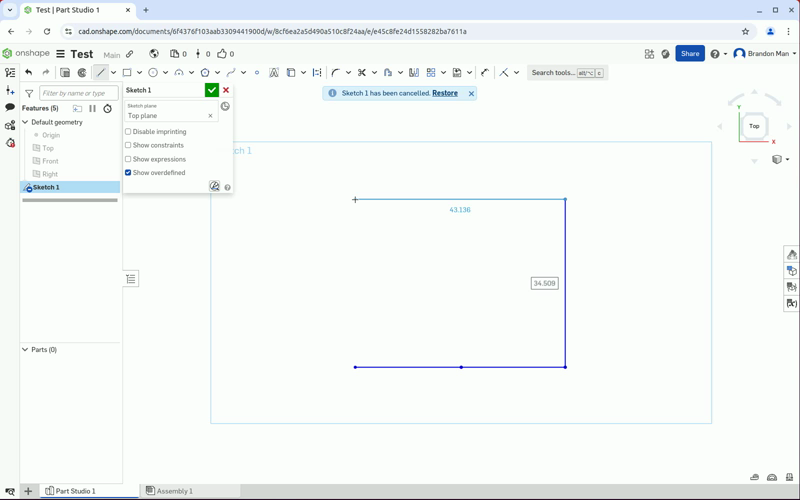
key_down(shift)
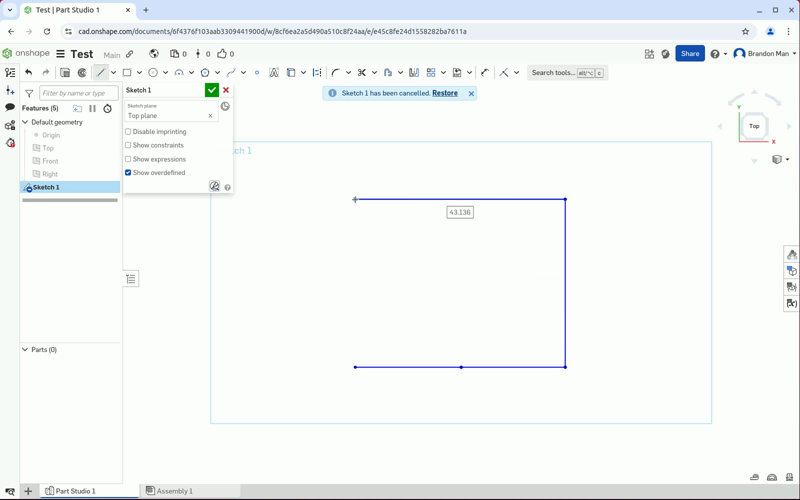
mouse_move(355, 367)
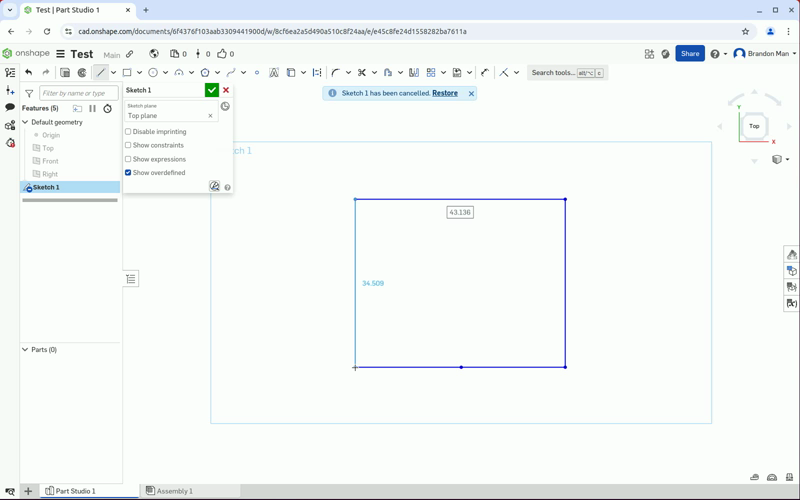
key_up(shift)
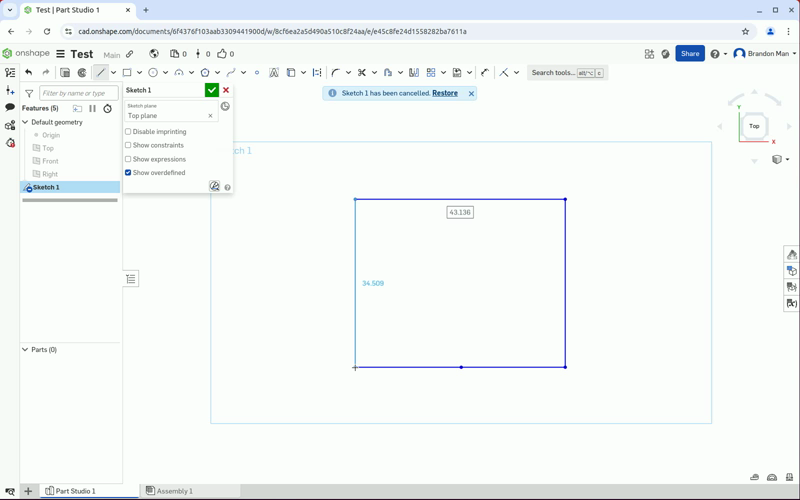
click(355, 367)
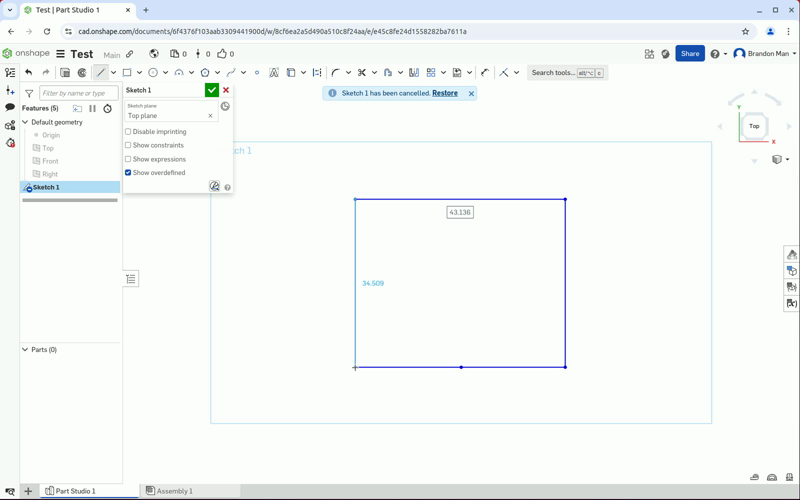
key(esc)
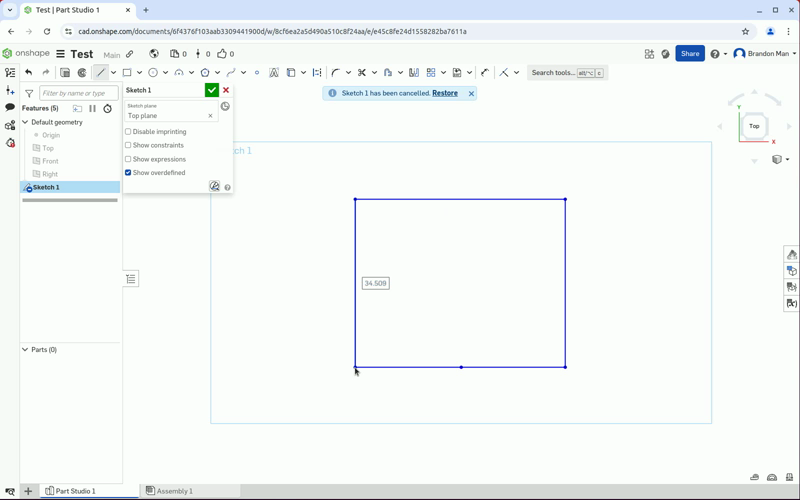
mouse_move(527, 264)
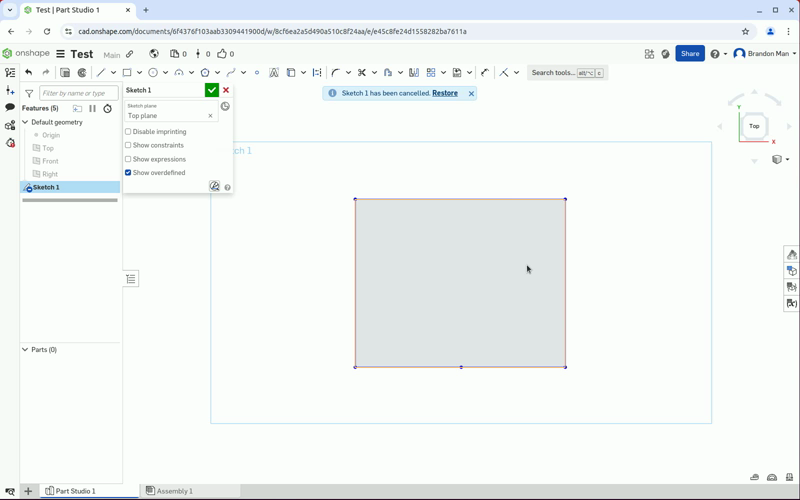
click(527, 264)
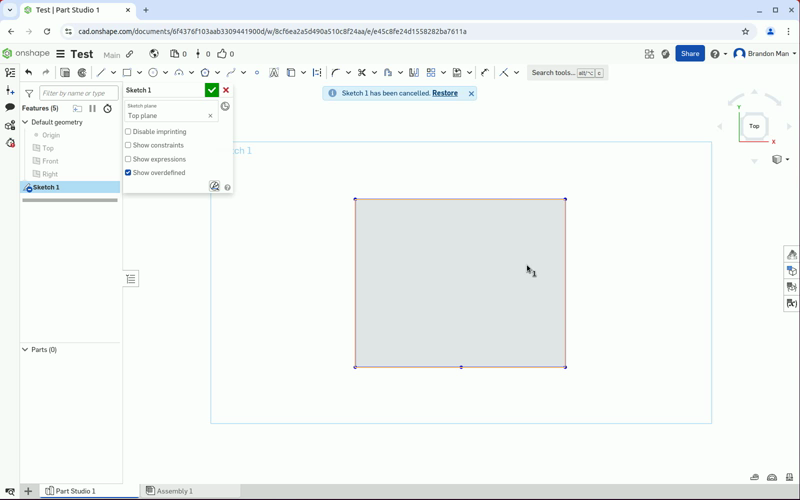
mouse_move(73, 352)
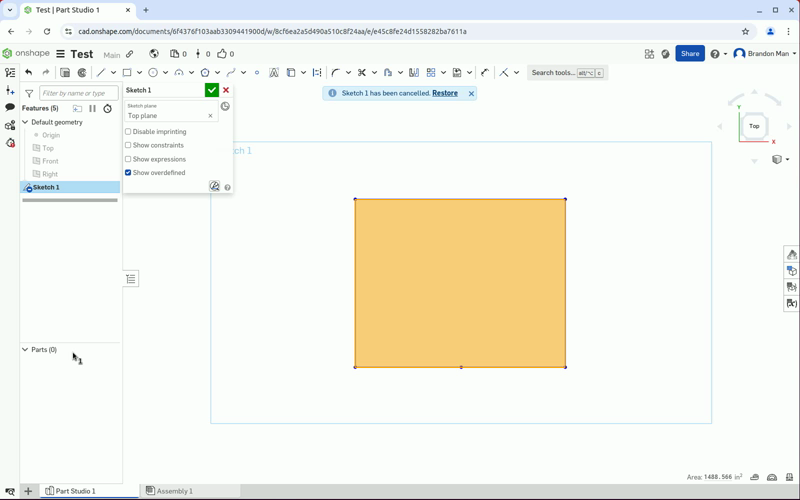
key(shift+y)
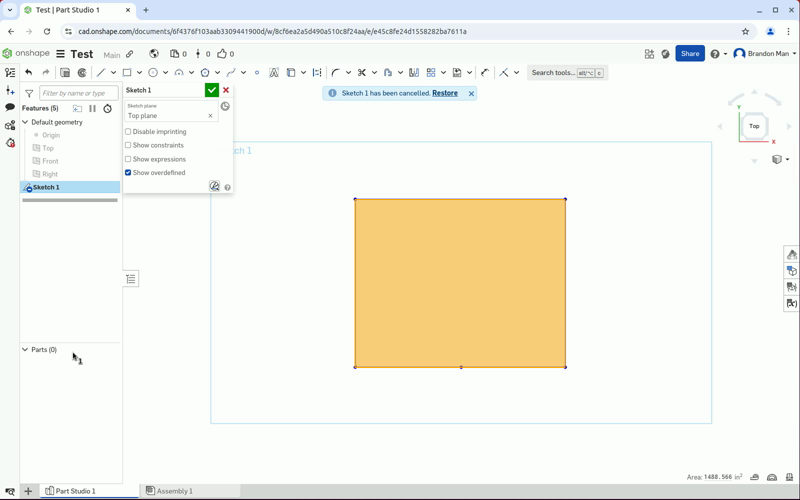
key(shift+e)
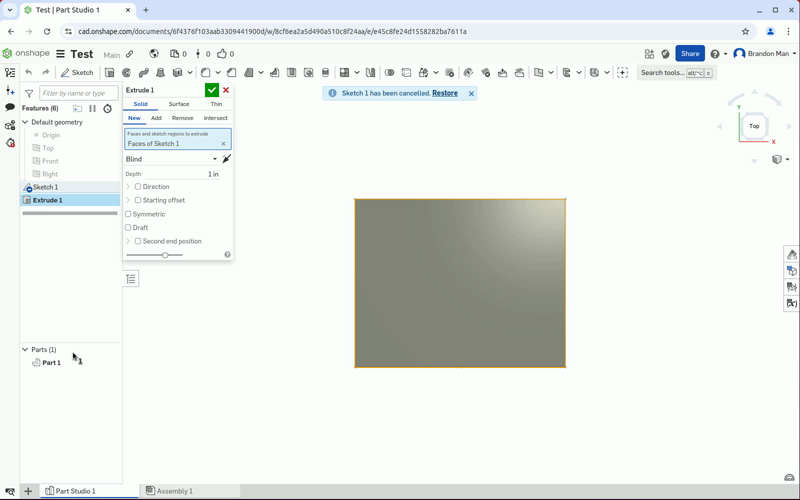
mouse_move(143, 106)
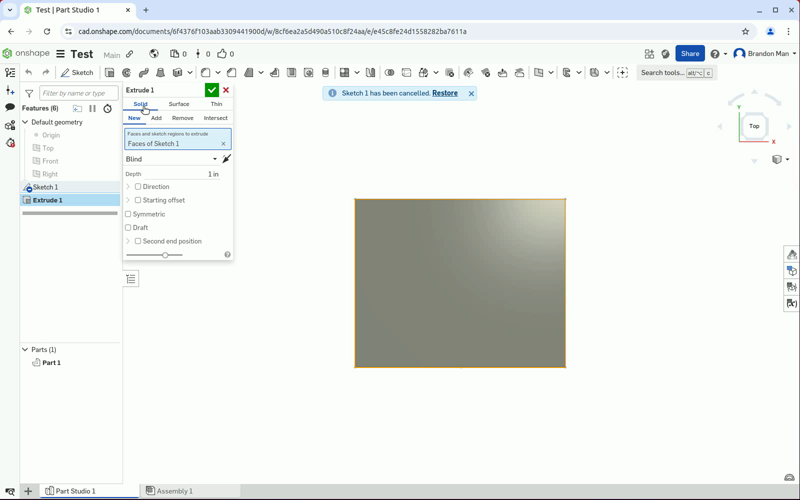
click(143, 106)
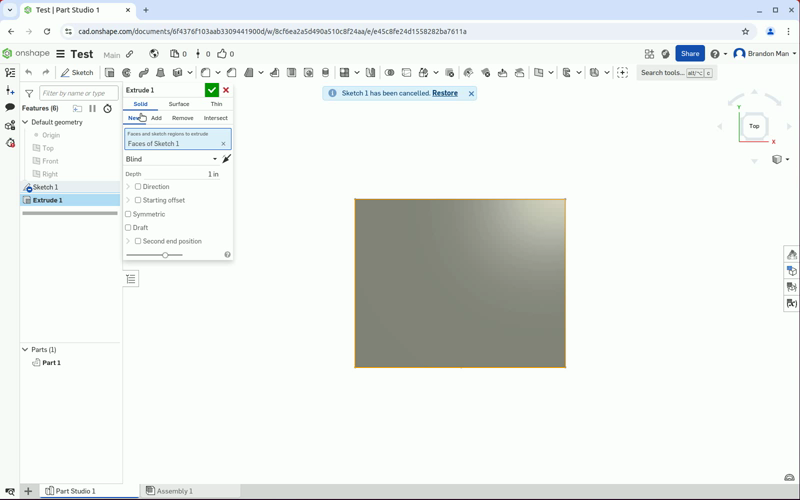
mouse_move(137, 120)
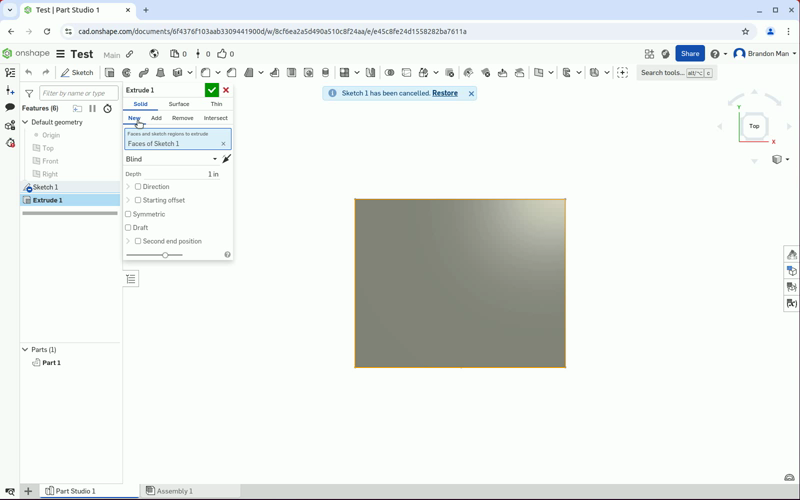
click(137, 120)
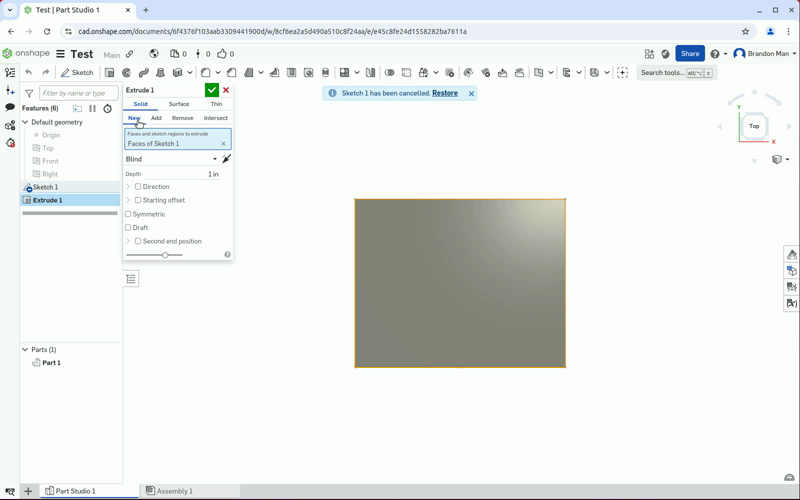
key(tab, 4)
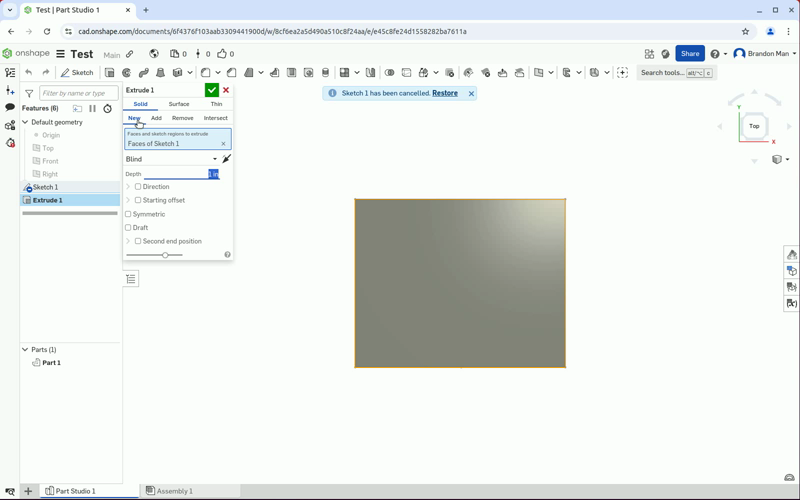
text(1.444)
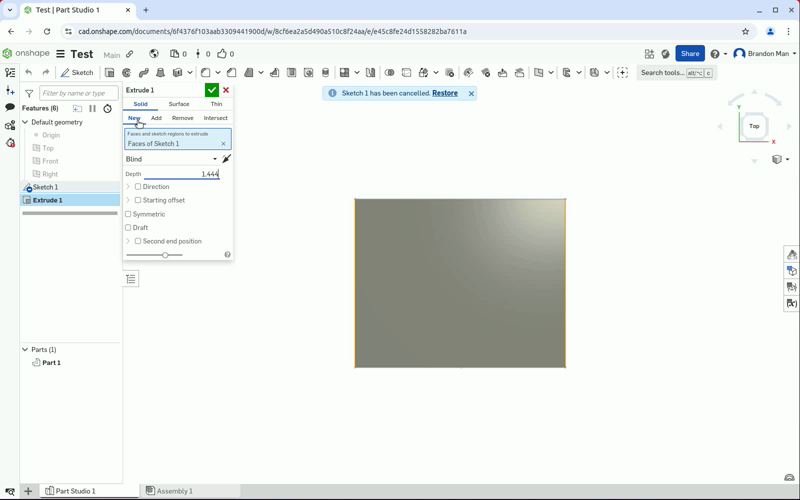
key(enter)
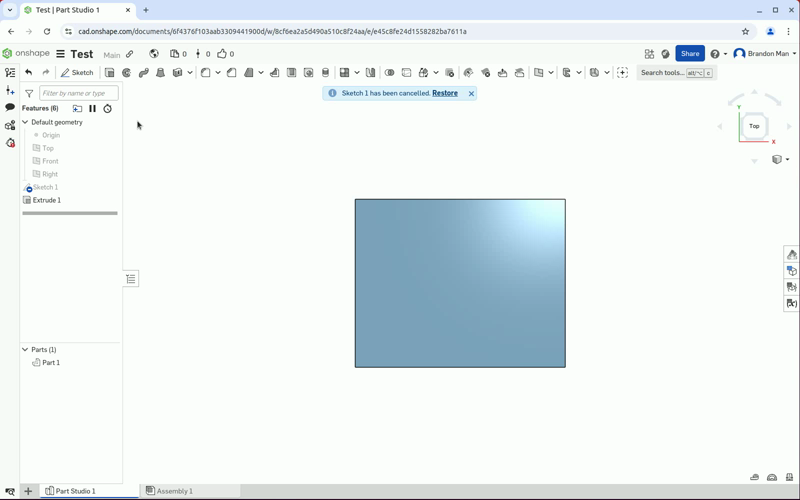
key(shift+h)
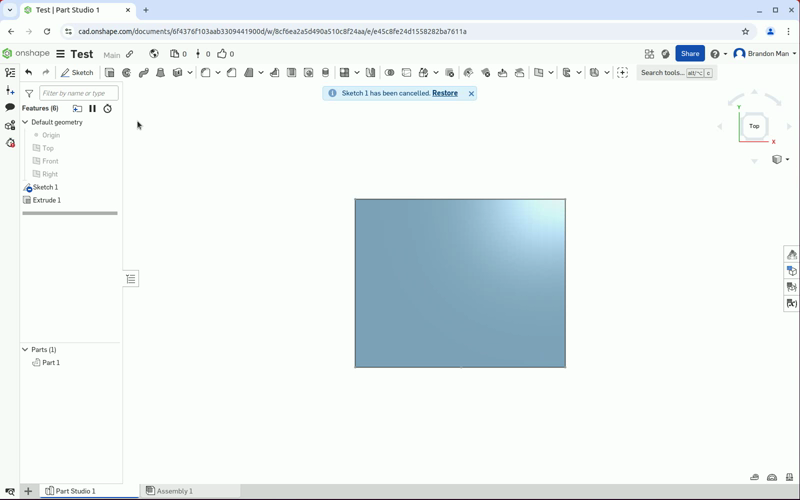
key(shift+h)
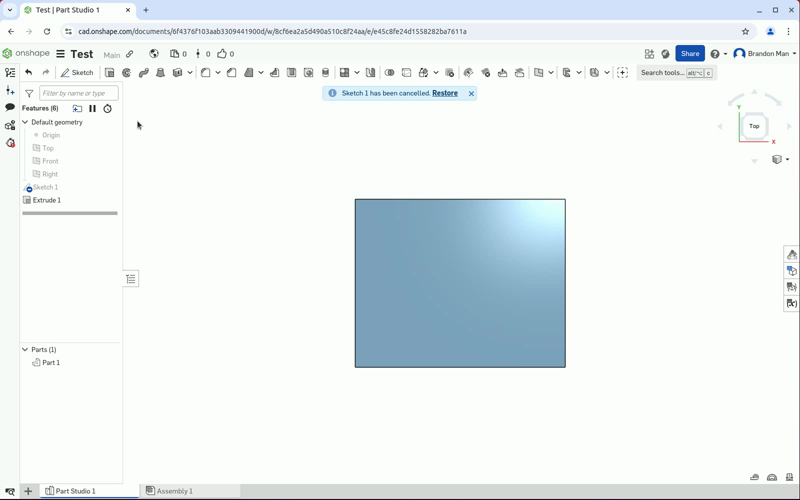
mouse_move(73, 189)
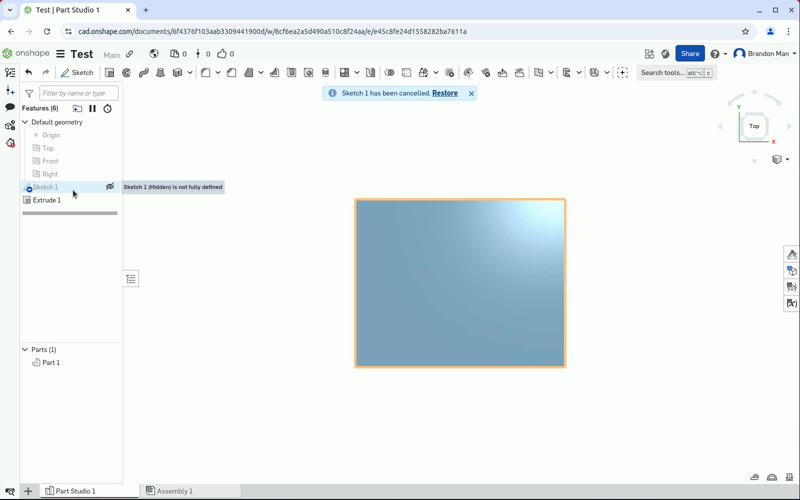
click(73, 189)
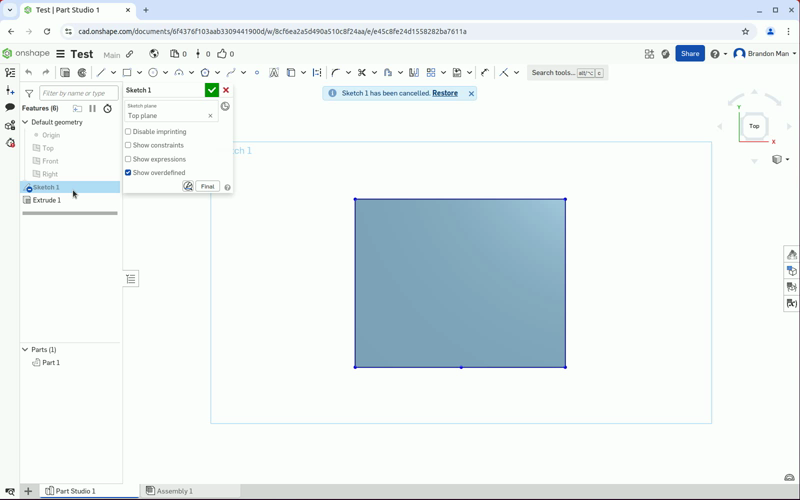
mouse_move(229, 92)
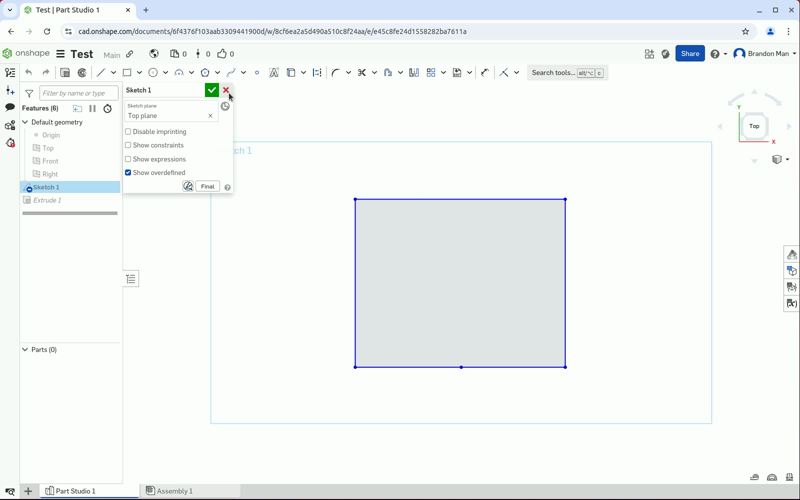
click(229, 92)
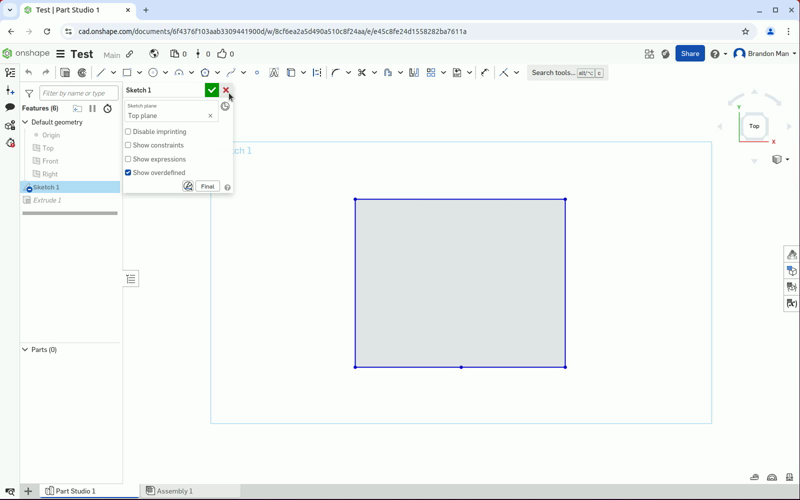
key(shift+s)
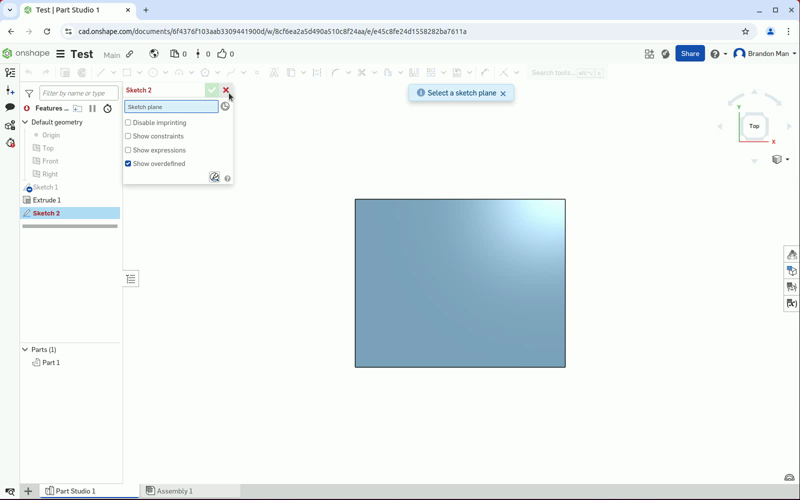
mouse_move(73, 150)
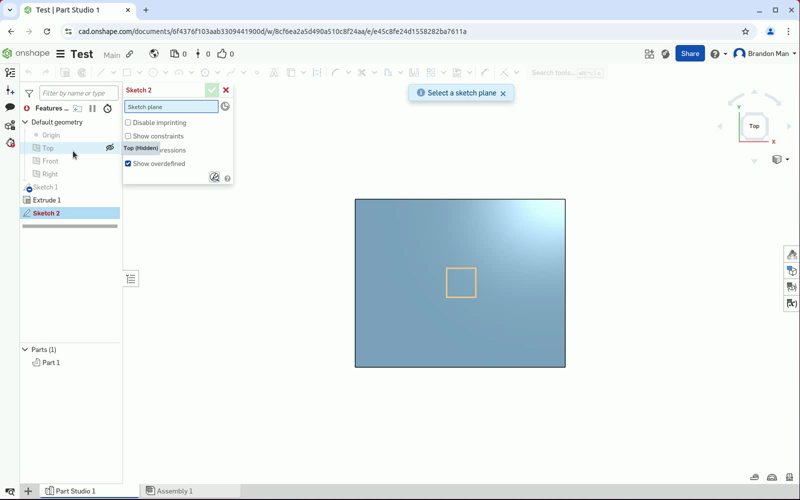
click(73, 150)
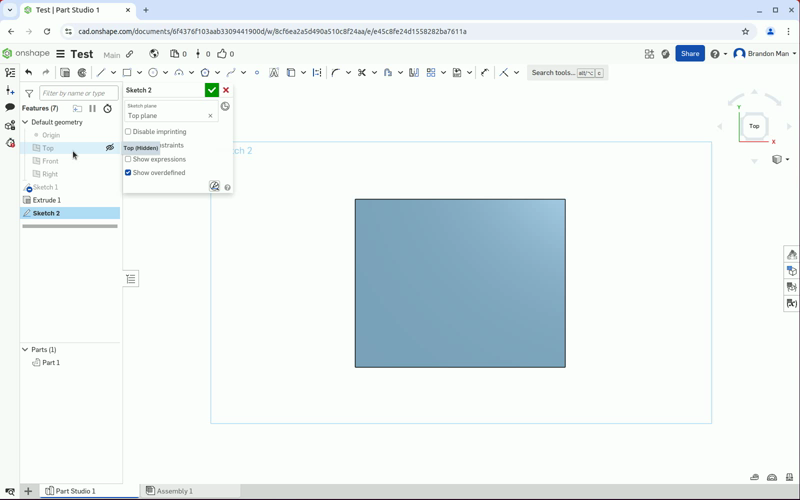
mouse_move(73, 352)
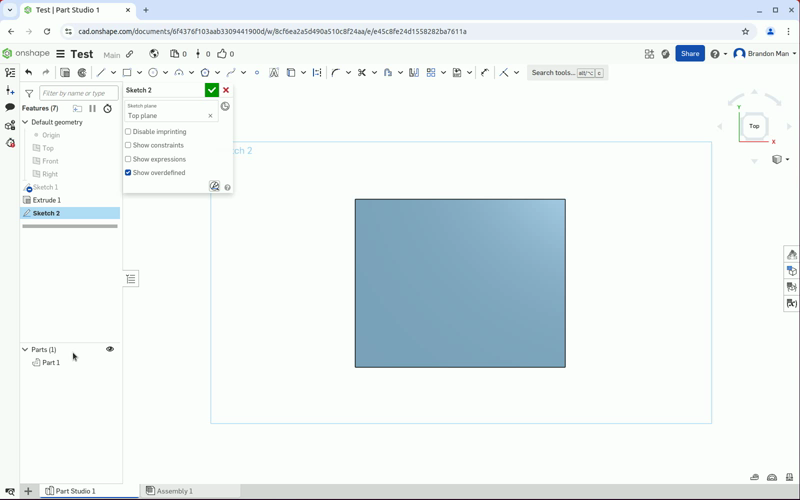
key(y)
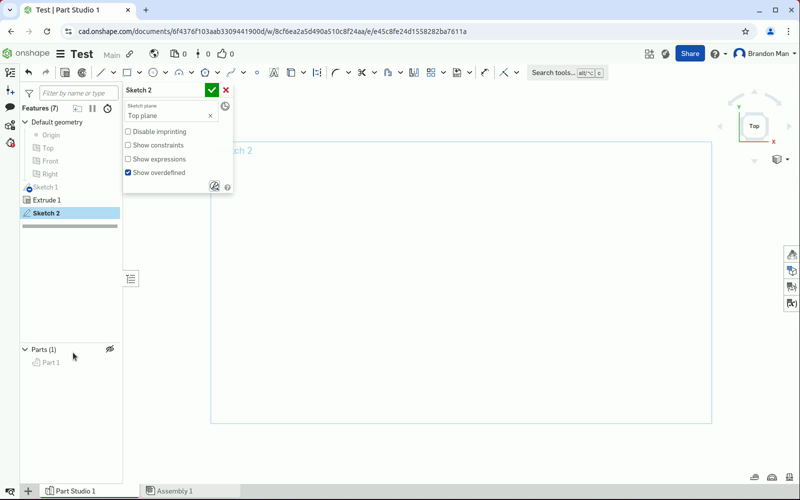
key(a)
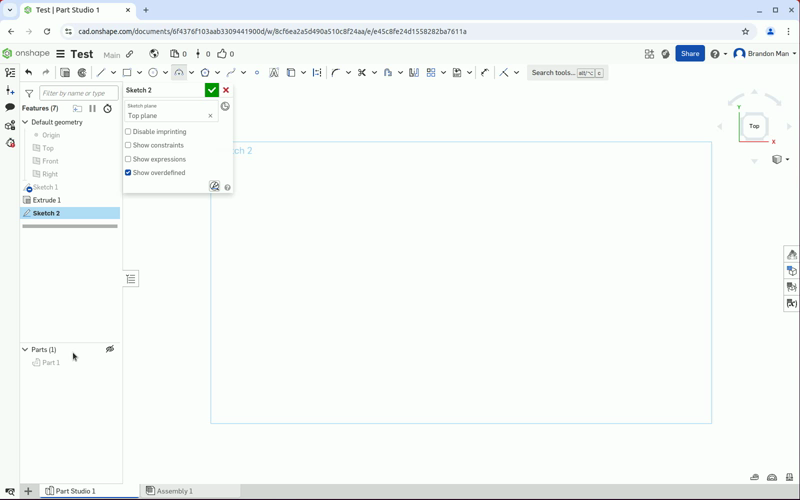
key_down(shift)
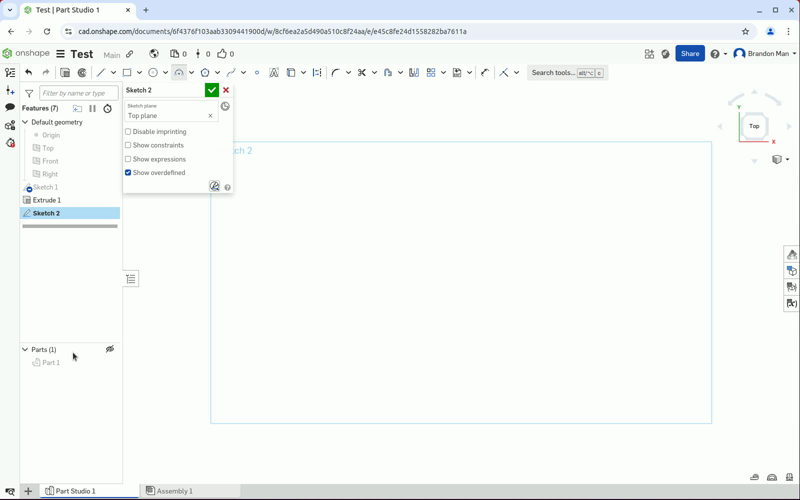
mouse_move(355, 367)
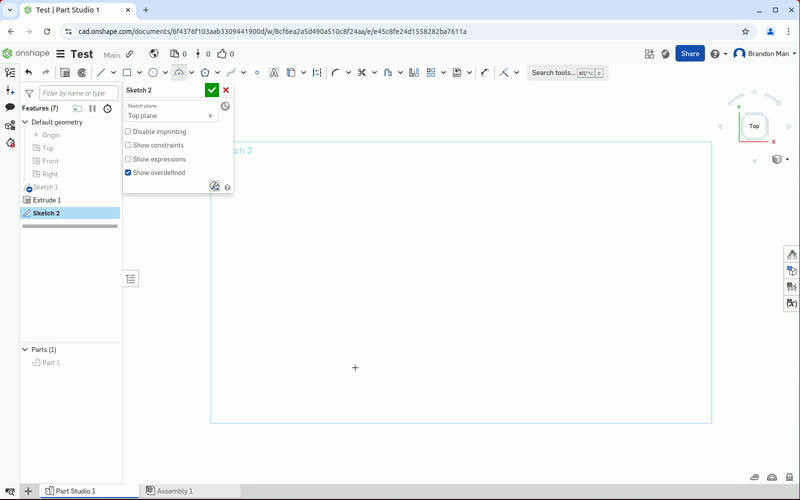
click(355, 367)
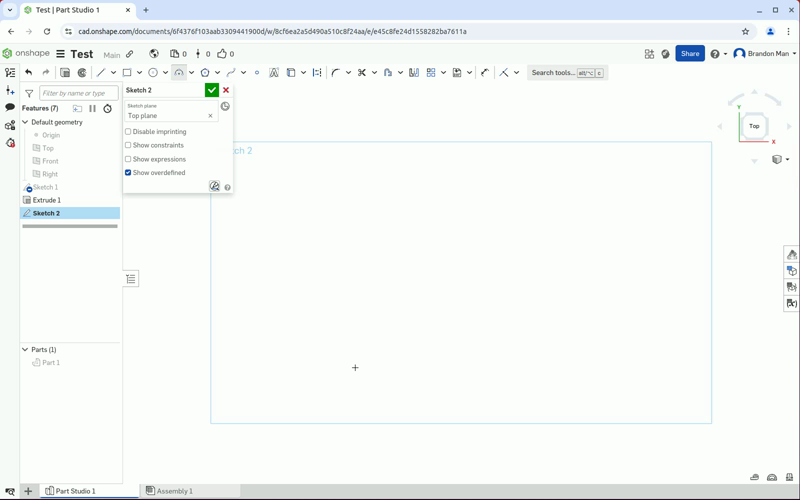
key_up(shift)
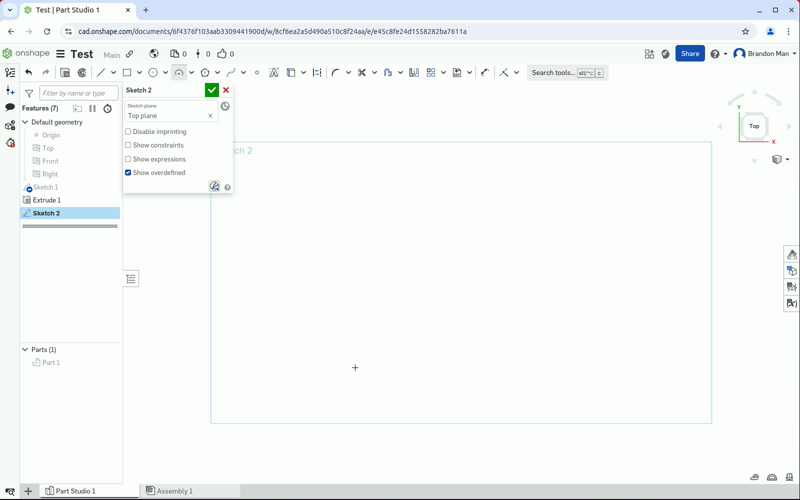
key_down(shift)
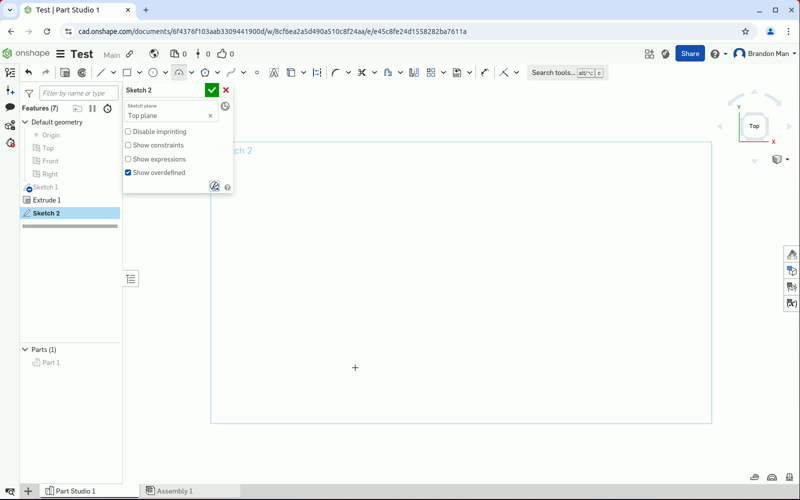
mouse_move(460, 395)
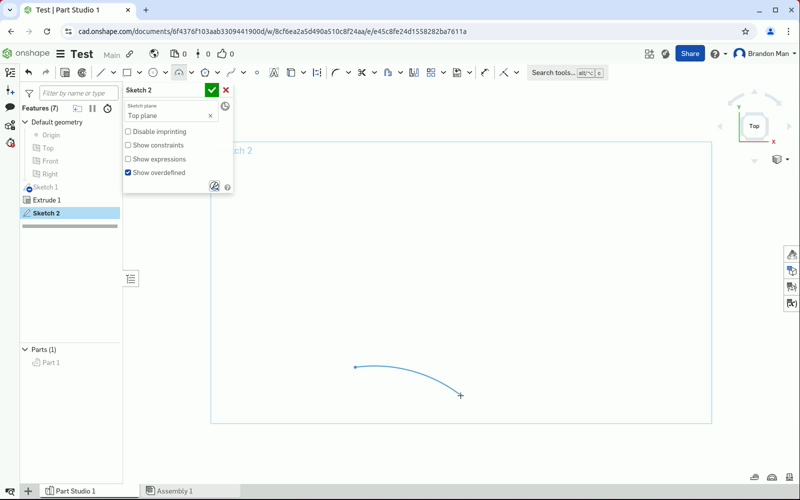
click(460, 395)
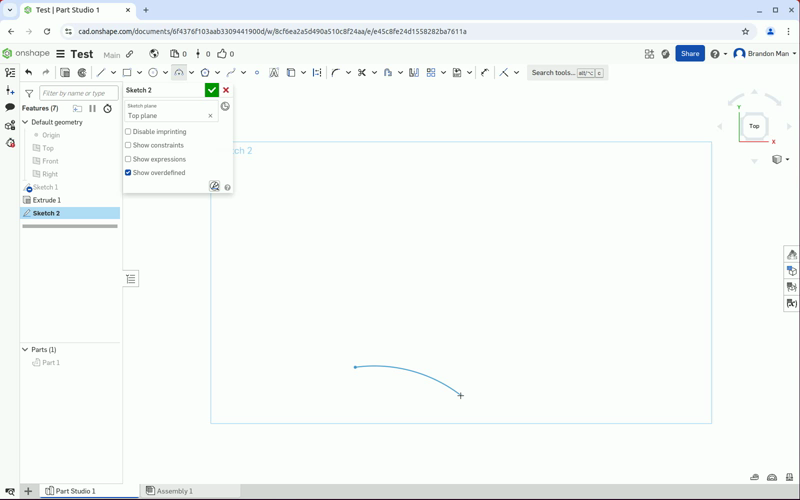
mouse_move(406, 387)
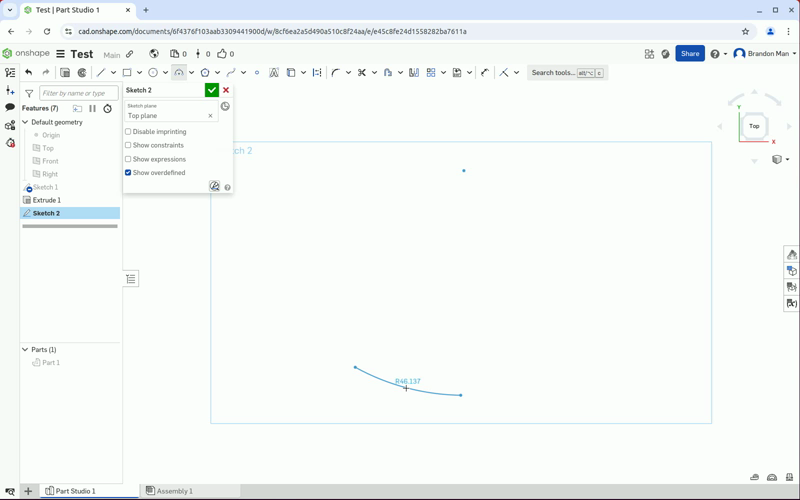
click(406, 387)
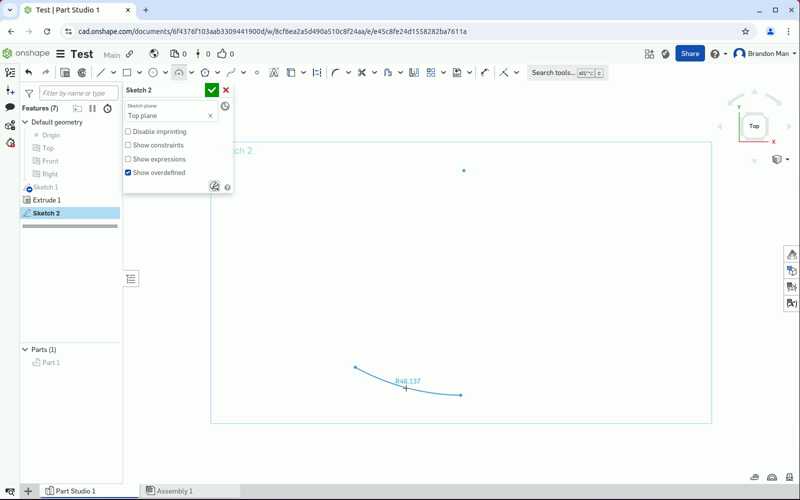
key_up(shift)
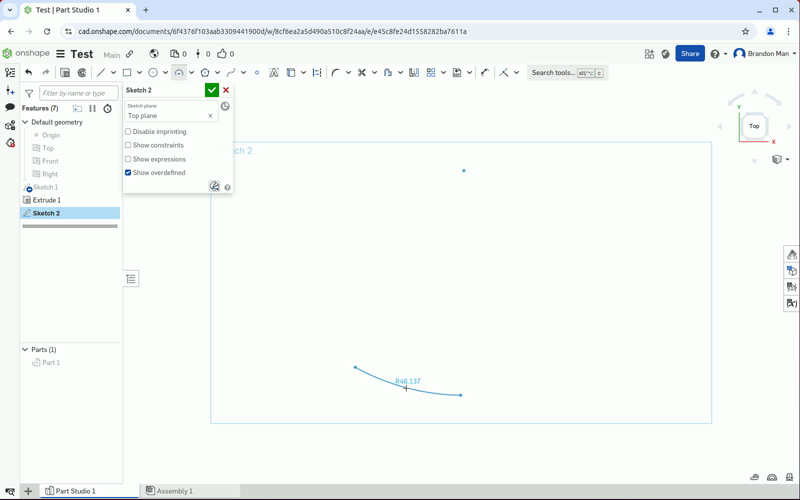
key(esc)
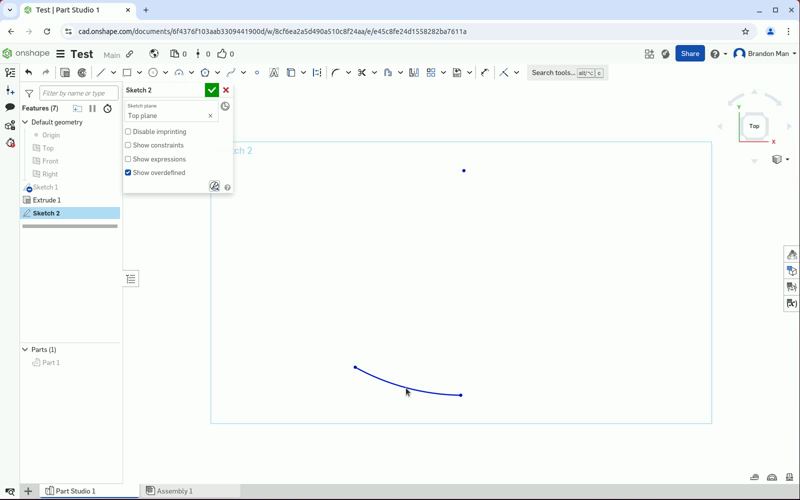
key(l)
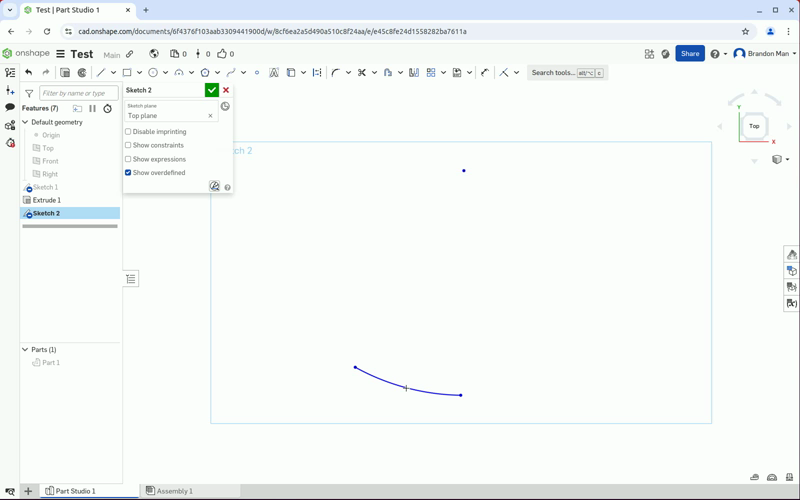
mouse_move(460, 395)
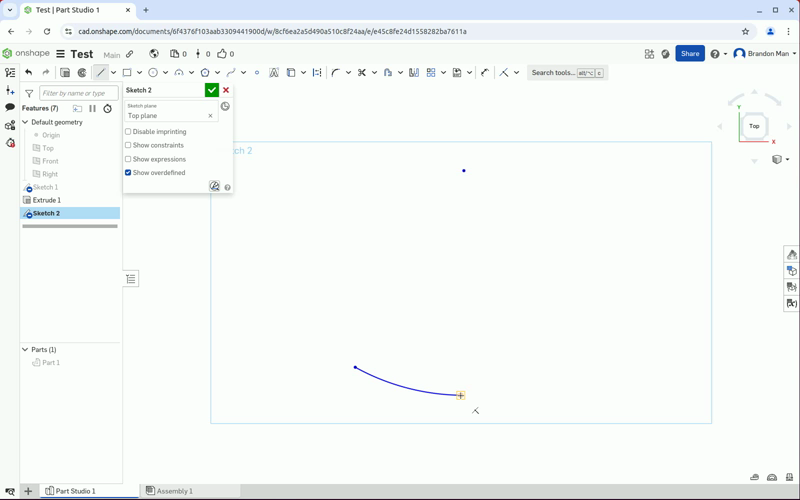
click(460, 395)
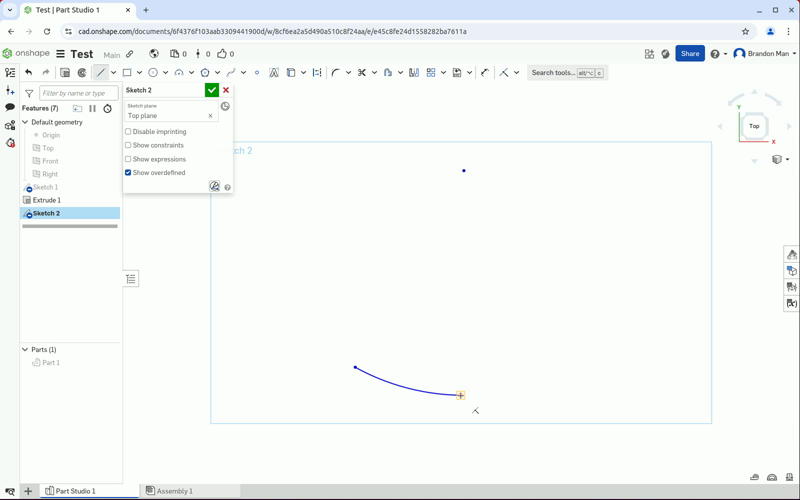
key_down(shift)
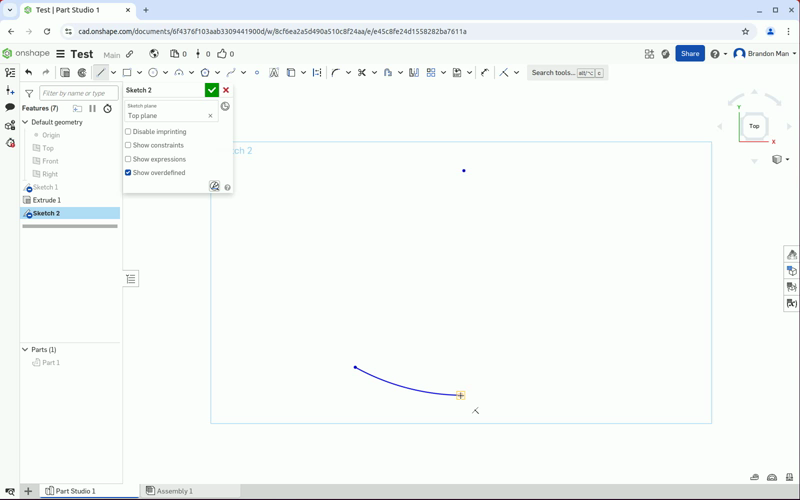
mouse_move(490, 395)
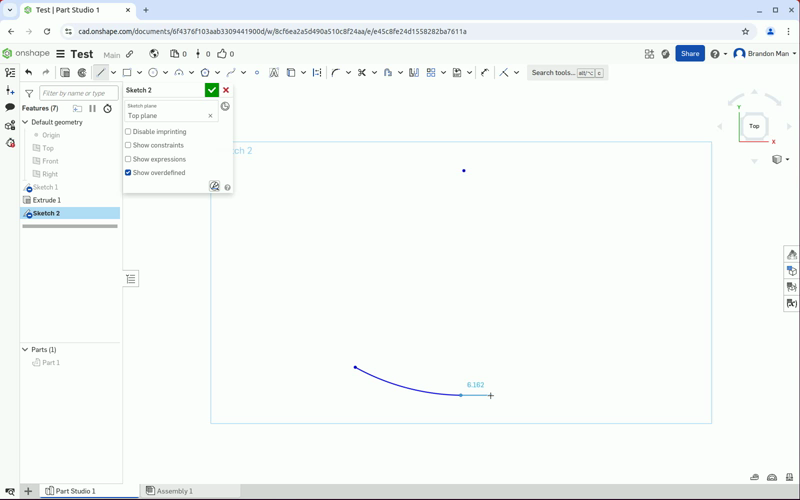
mouse_move(460, 367)
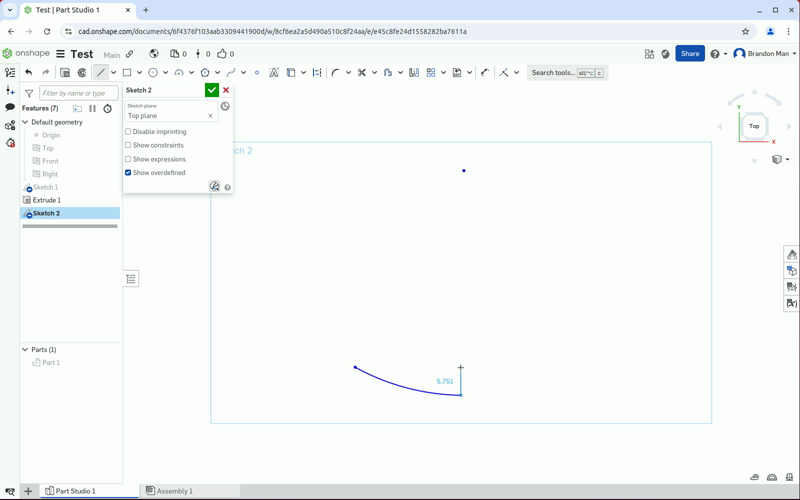
click(460, 367)
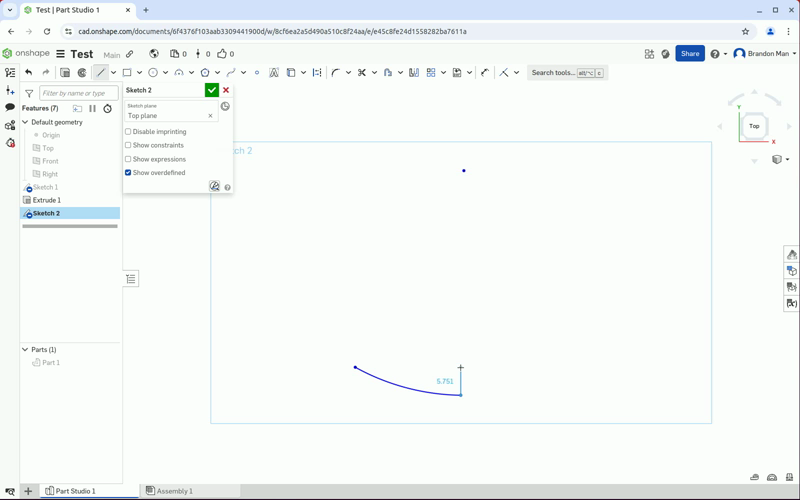
key_up(shift)
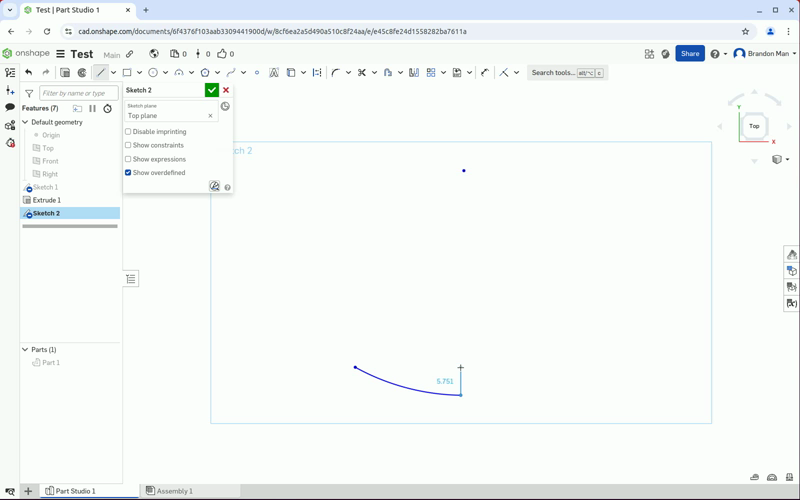
key_down(shift)
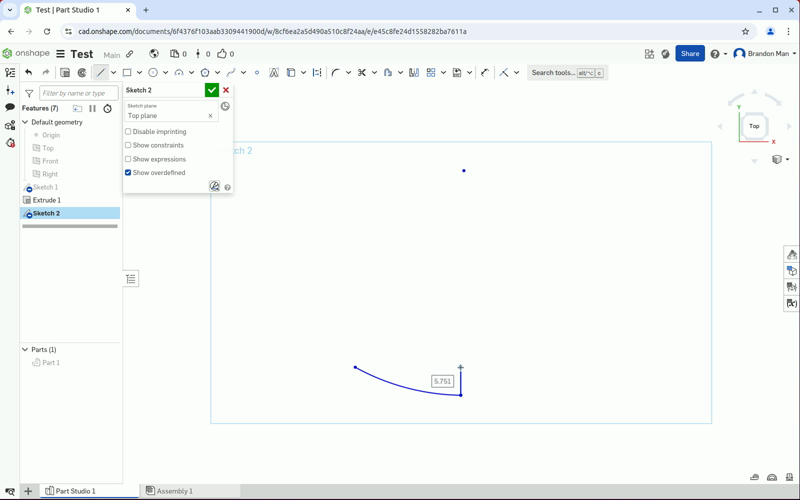
mouse_move(355, 367)
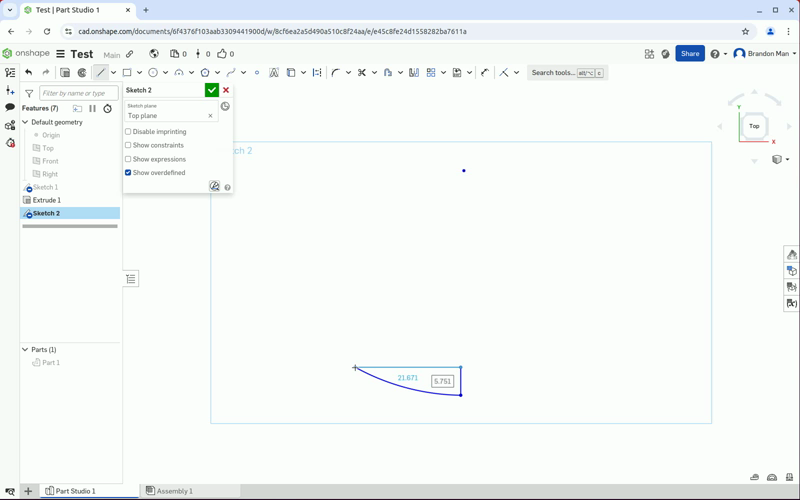
key_up(shift)
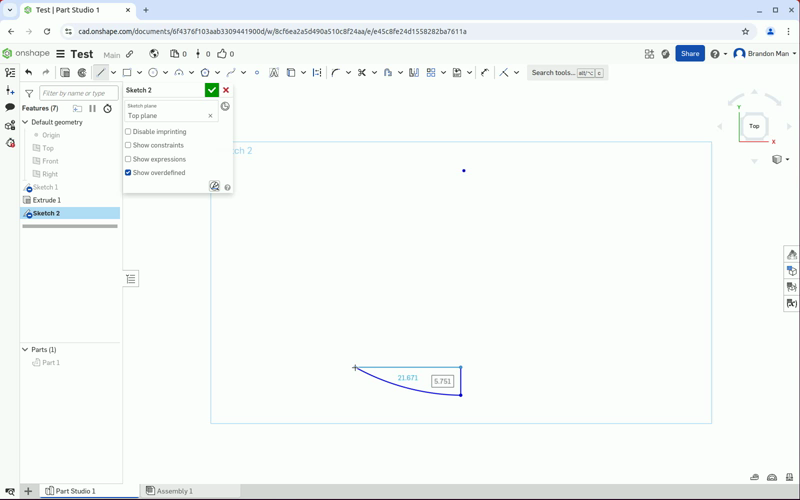
click(355, 367)
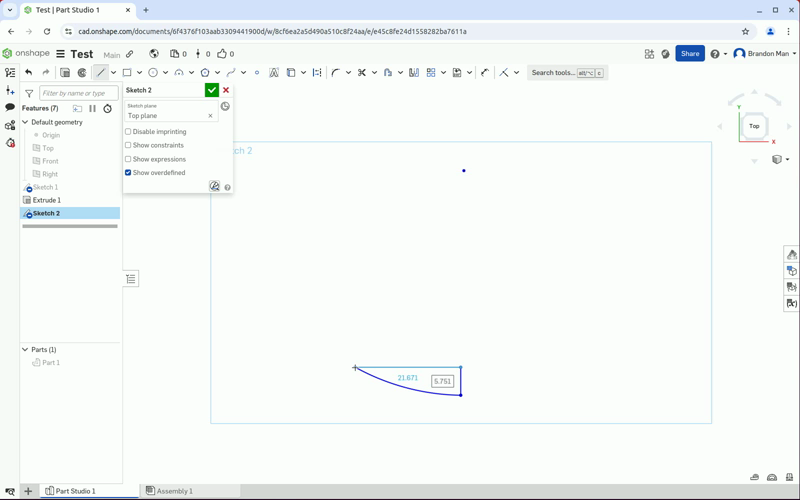
key(esc)
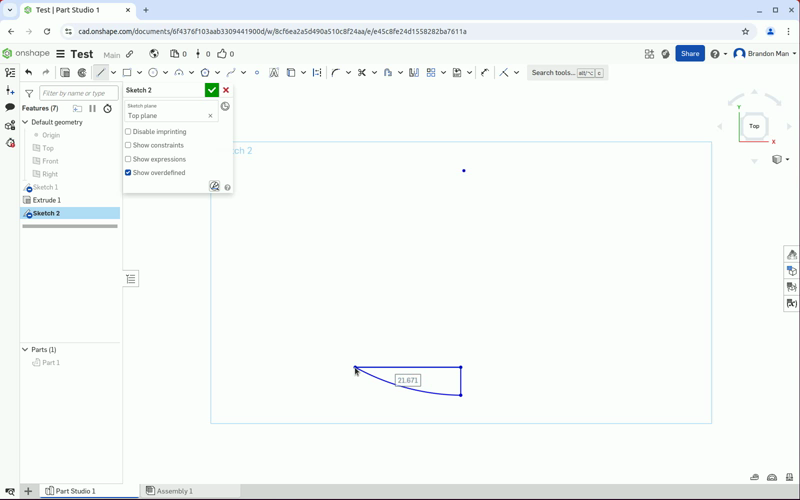
mouse_move(452, 374)
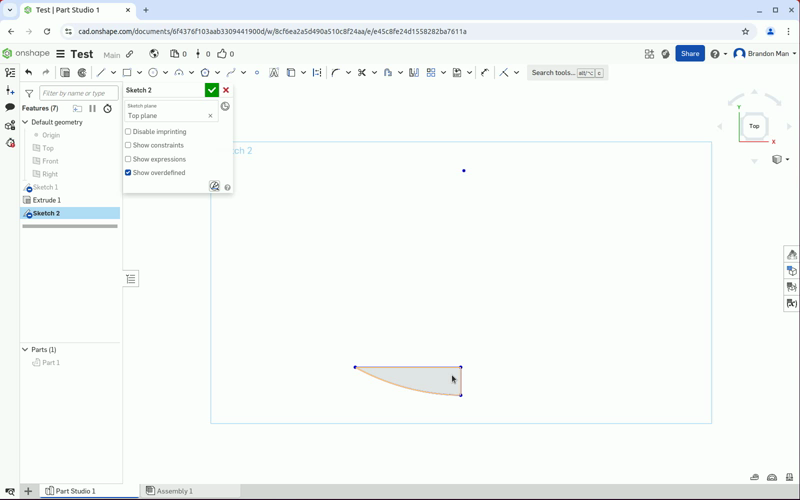
click(452, 374)
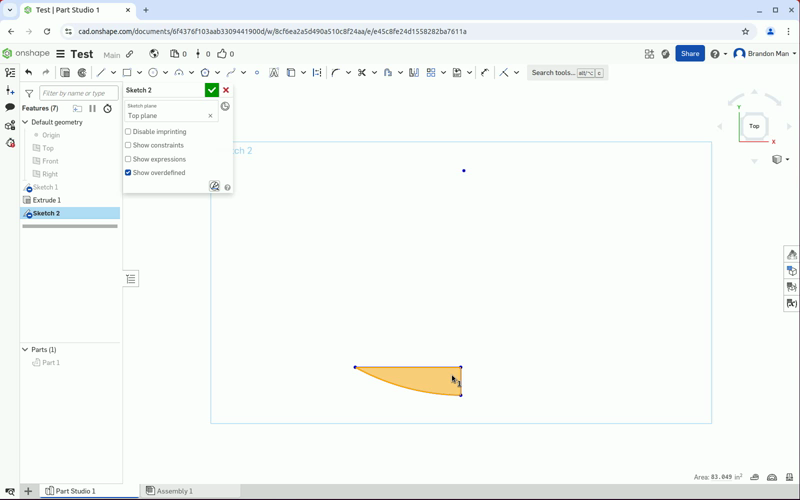
mouse_move(73, 352)
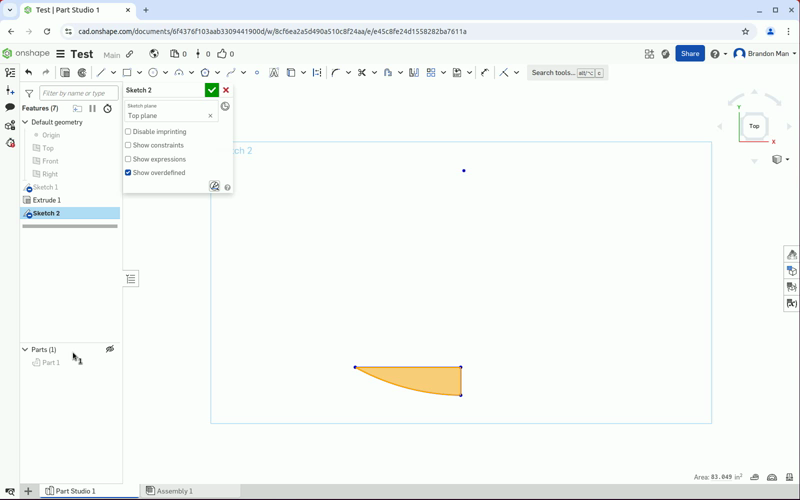
key(shift+y)
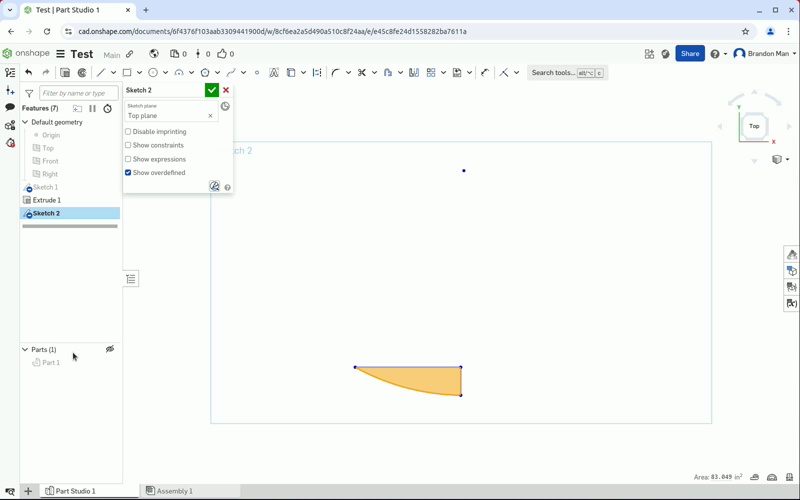
key(shift+e)
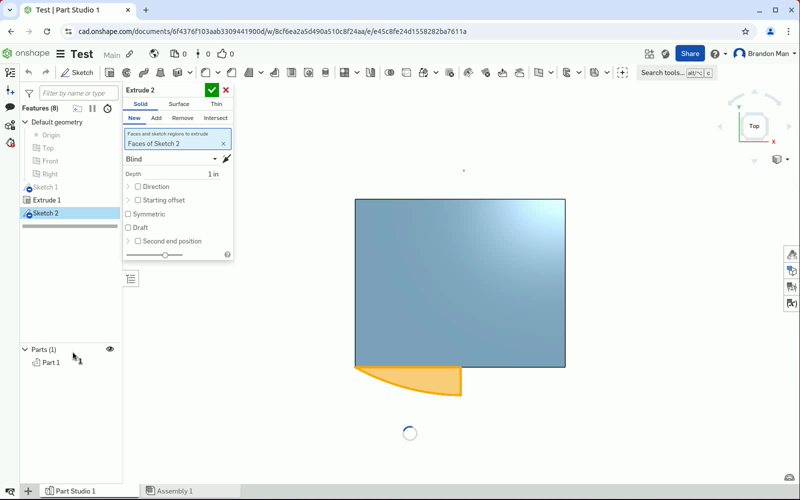
mouse_move(143, 106)
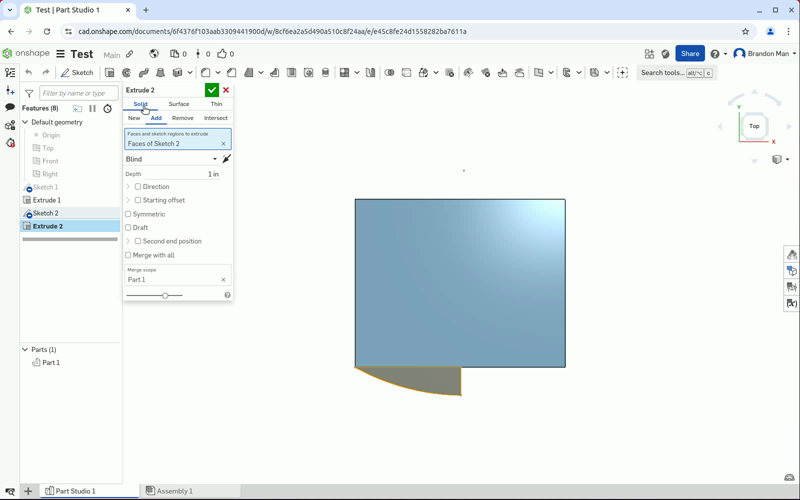
click(143, 106)
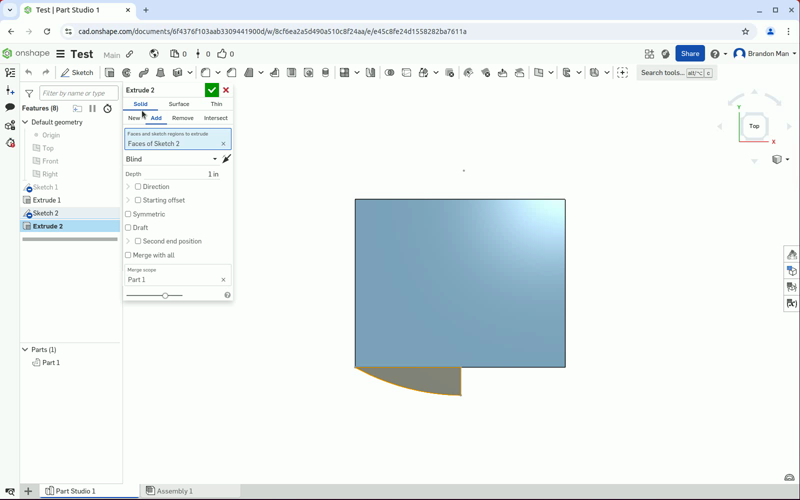
mouse_move(137, 120)
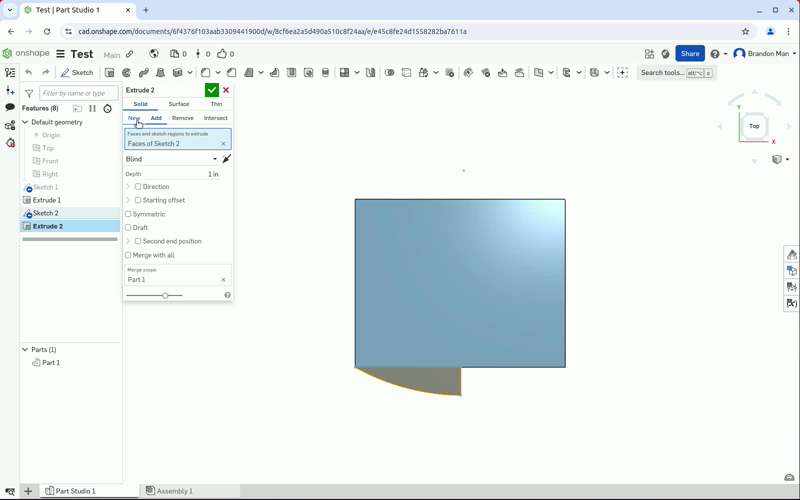
click(137, 120)
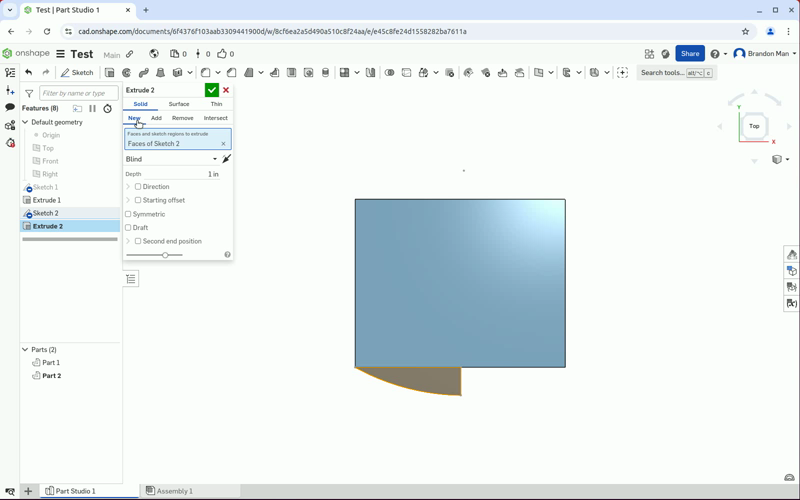
key(tab, 4)
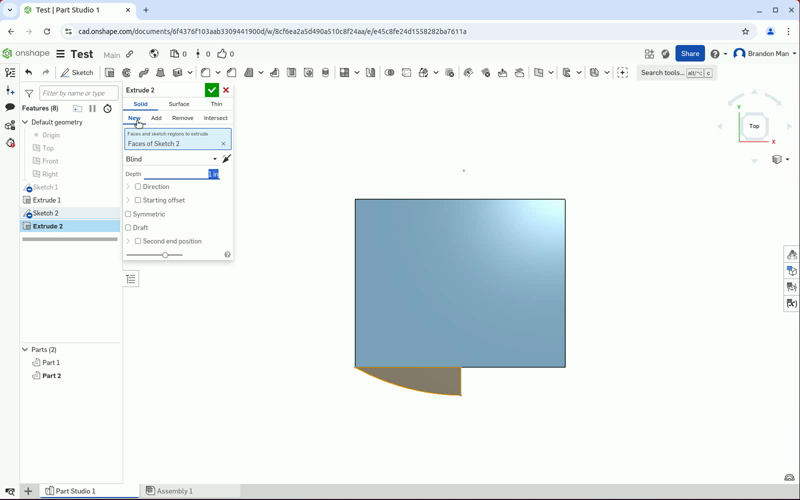
text(1.444)
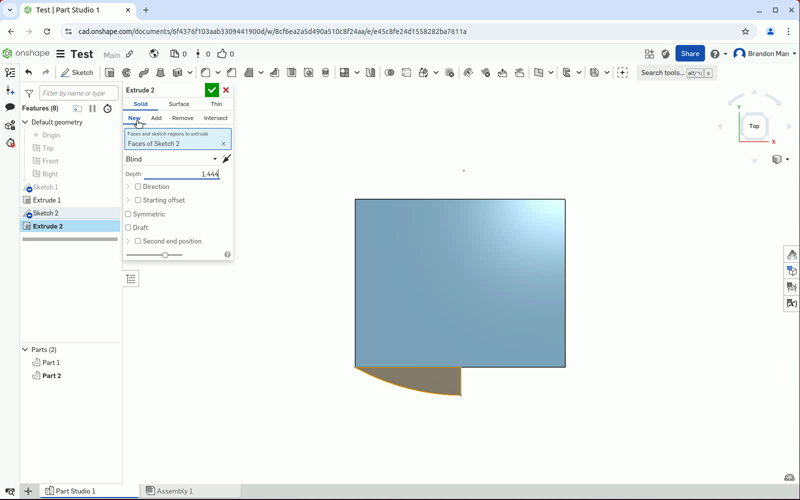
key(enter)
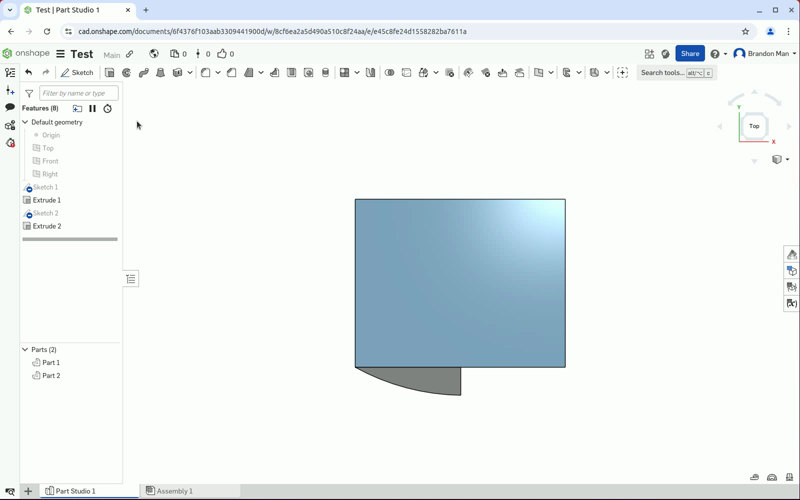
key(shift+h)
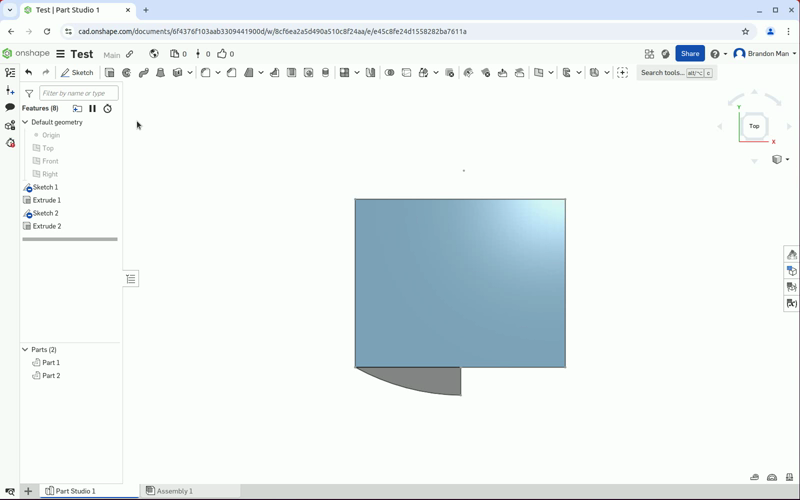
key(shift+h)
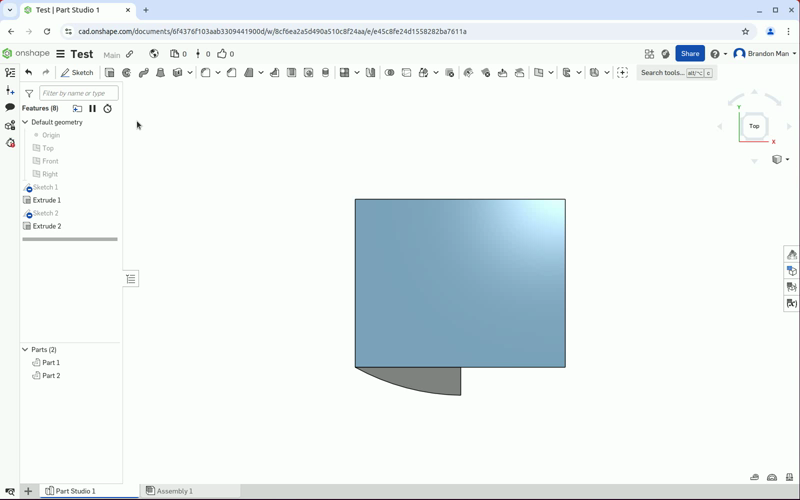
mouse_move(73, 189)
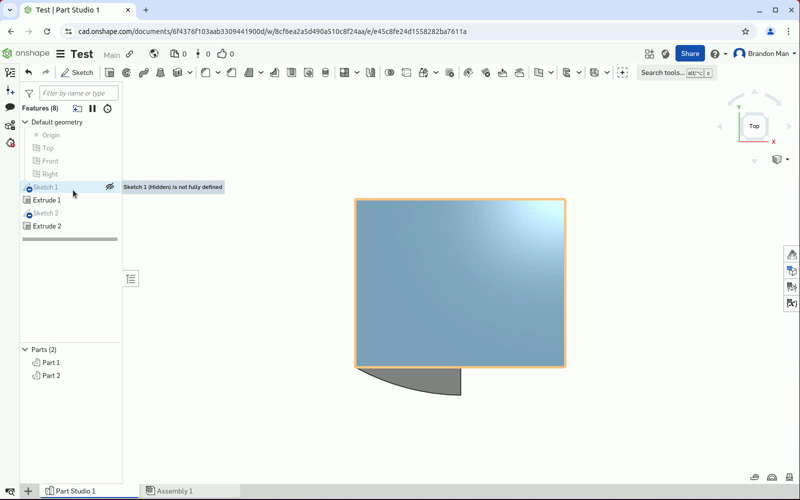
click(73, 189)
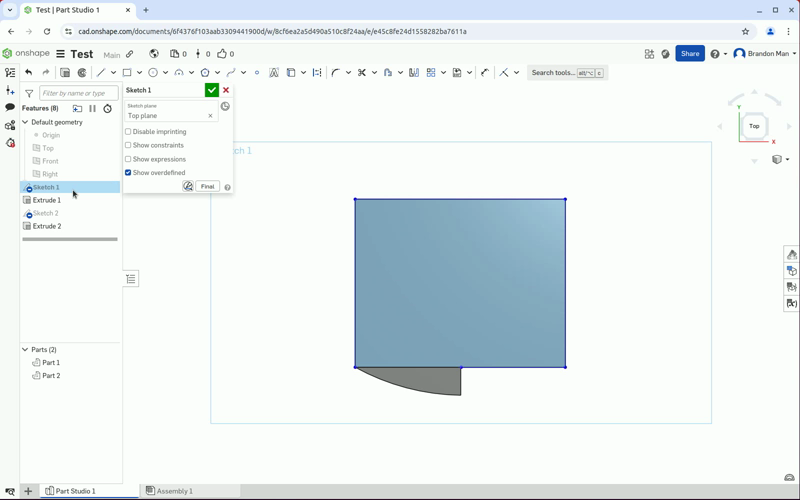
mouse_move(229, 92)
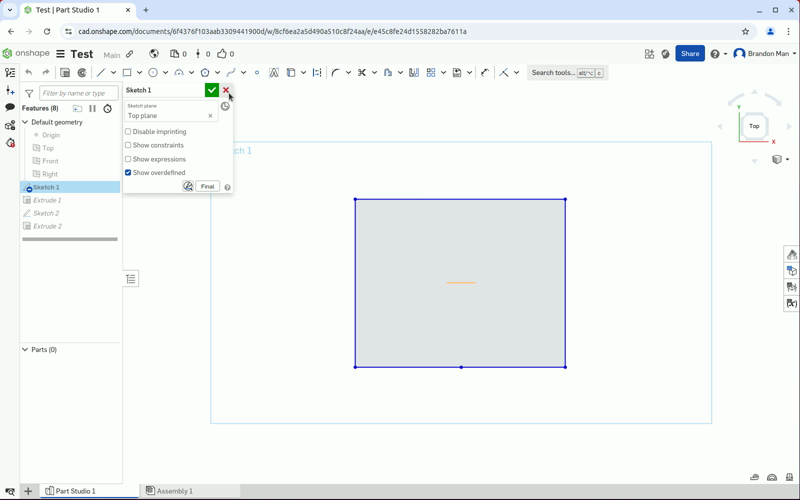
click(229, 92)
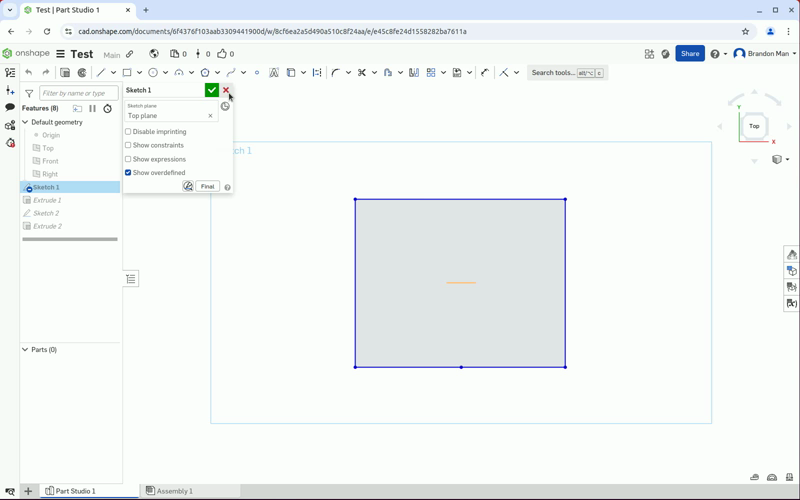
key(shift+s)
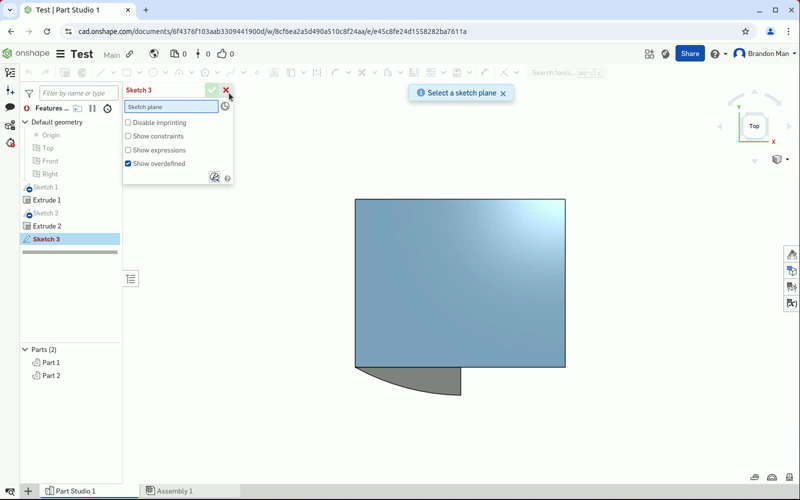
mouse_move(73, 150)
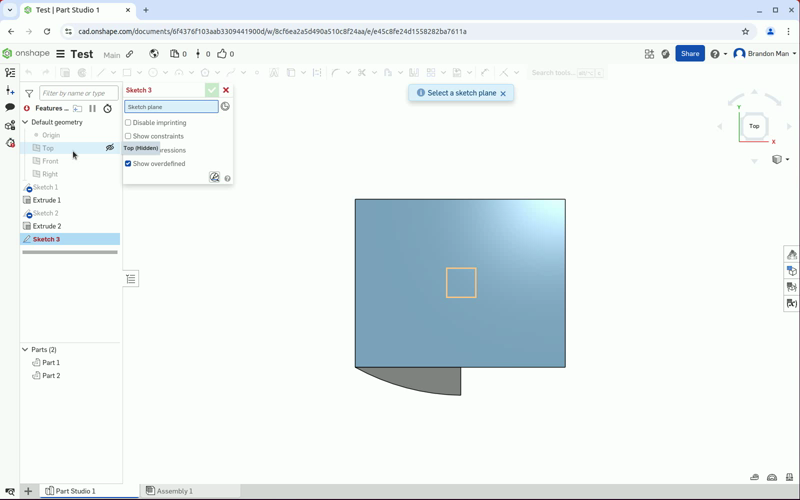
click(73, 150)
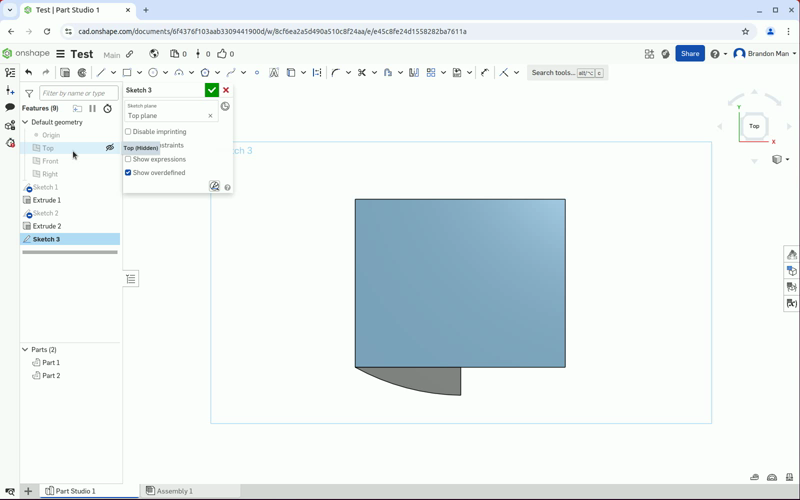
mouse_move(73, 352)
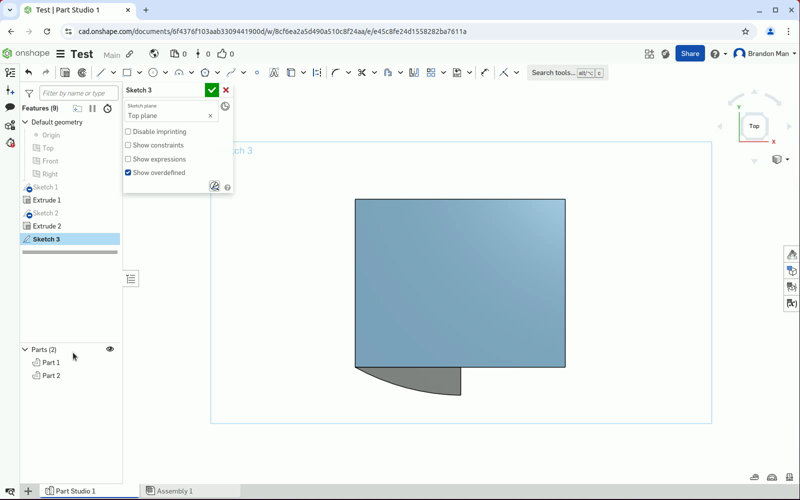
key(y)
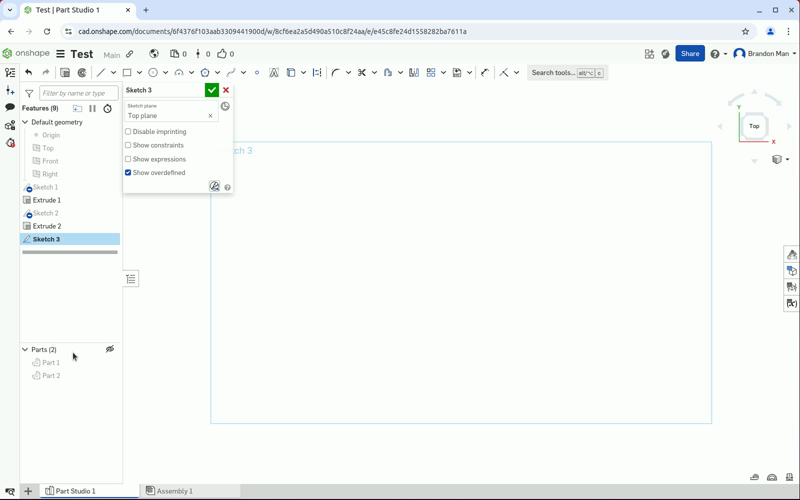
key(a)
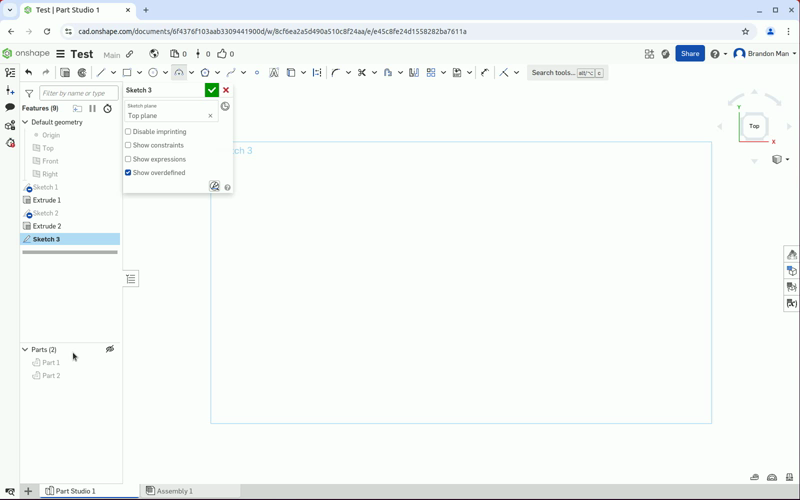
key_down(shift)
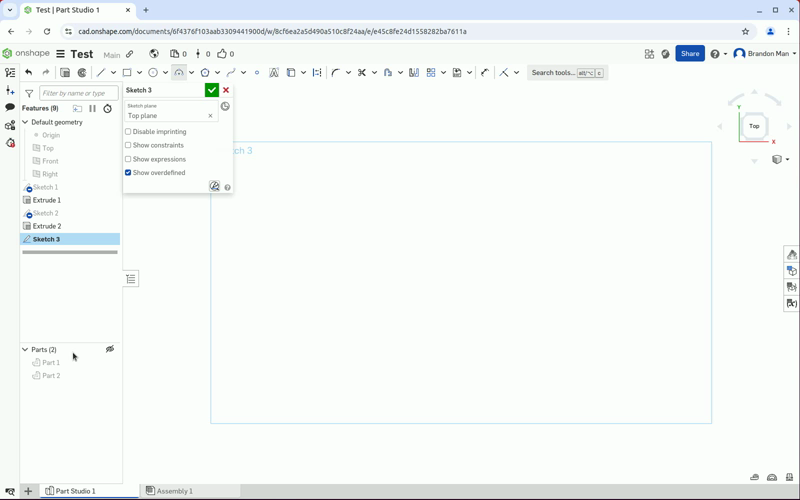
mouse_move(460, 395)
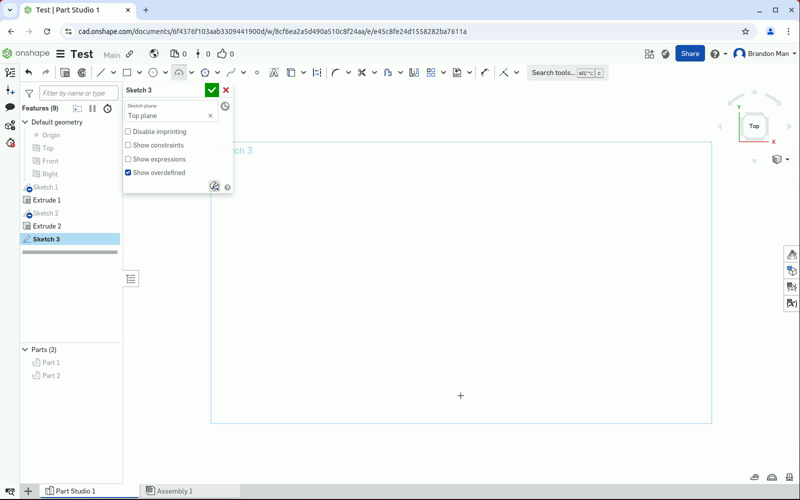
click(460, 395)
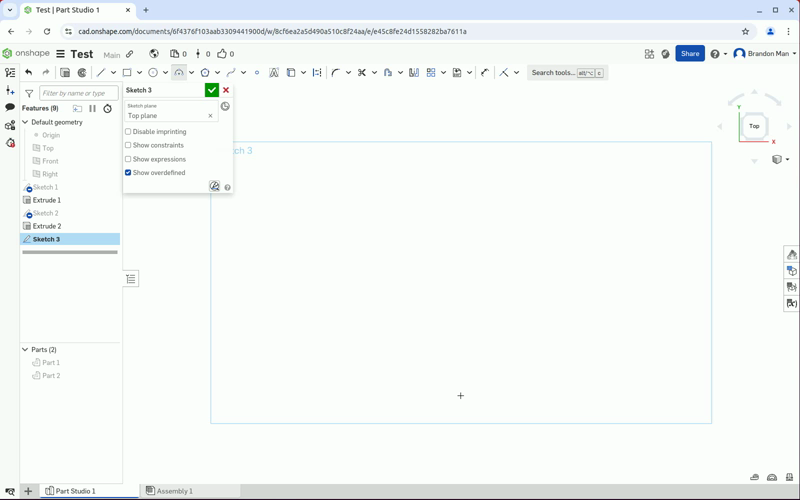
key_up(shift)
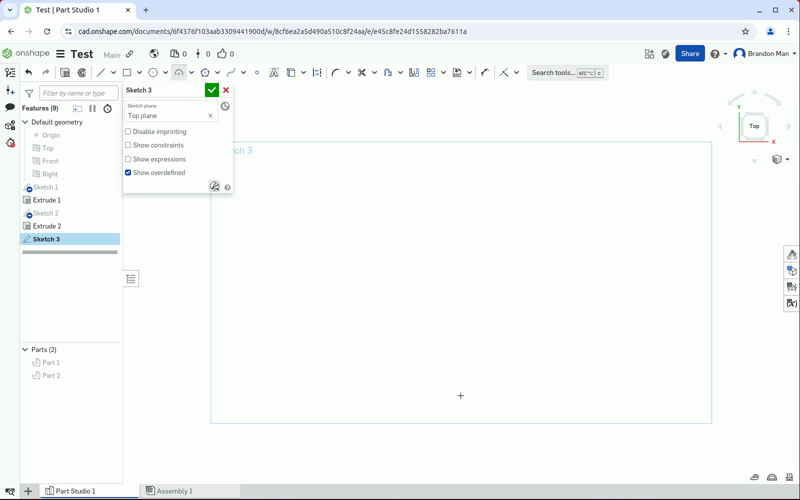
key_down(shift)
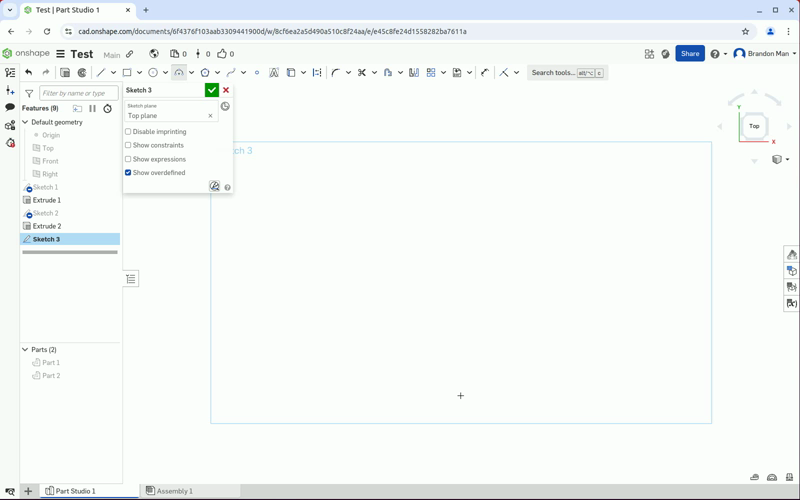
mouse_move(566, 367)
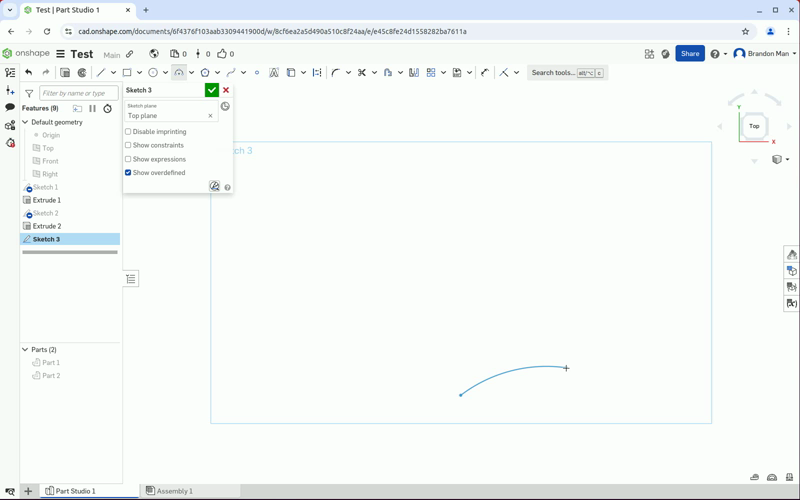
click(566, 367)
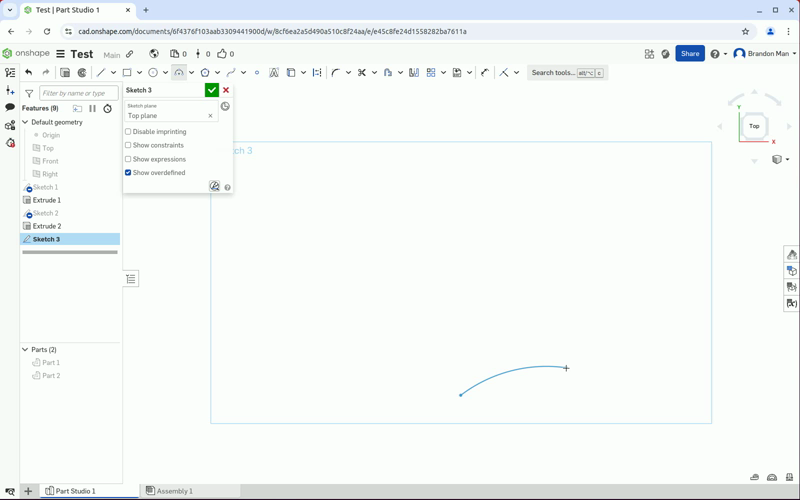
mouse_move(515, 388)
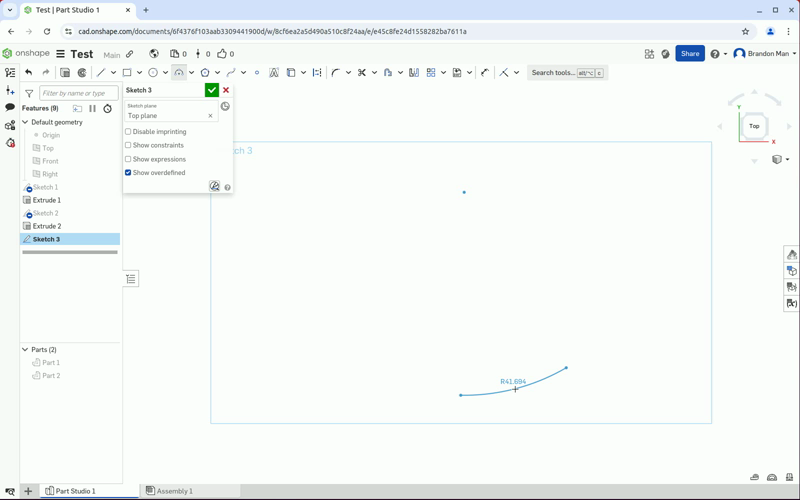
click(515, 388)
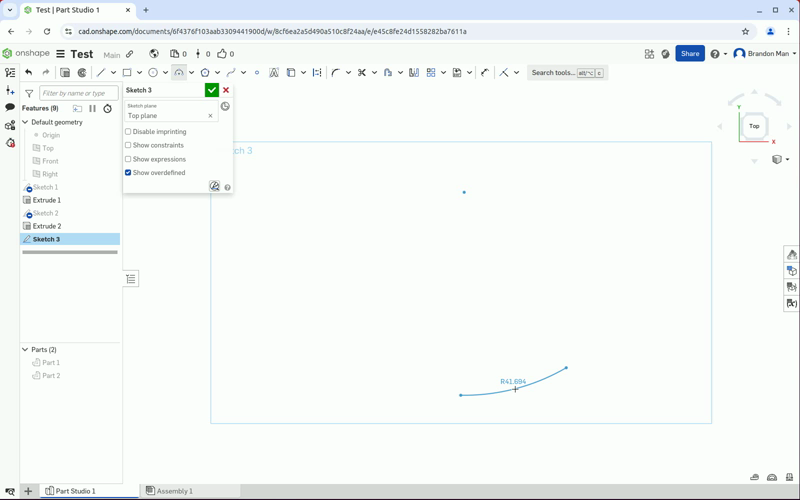
key_up(shift)
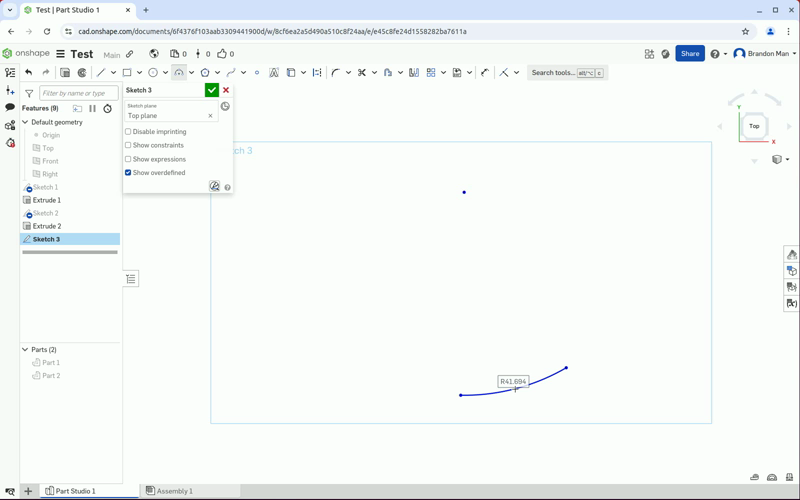
key(esc)
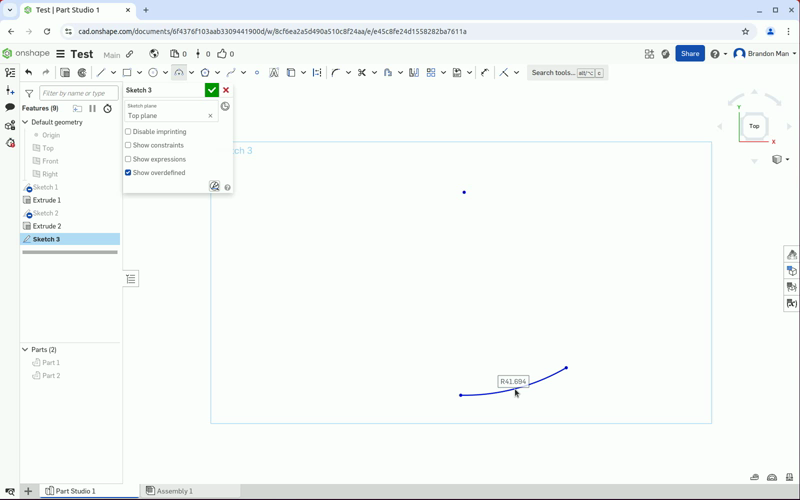
key(l)
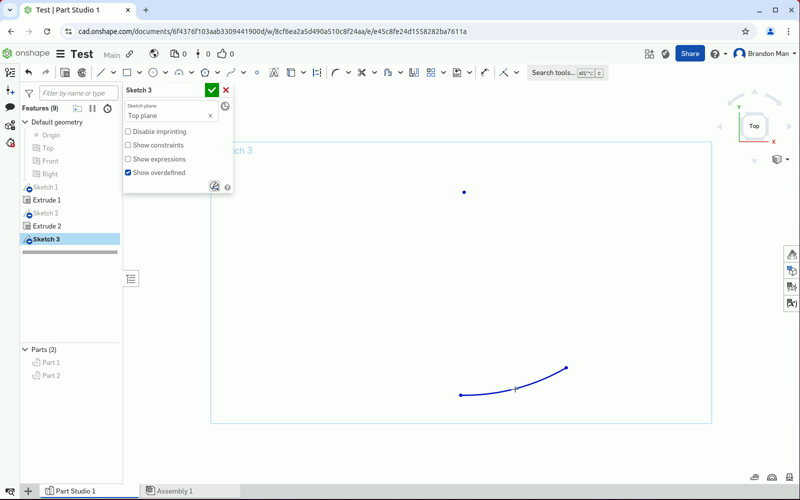
mouse_move(566, 367)
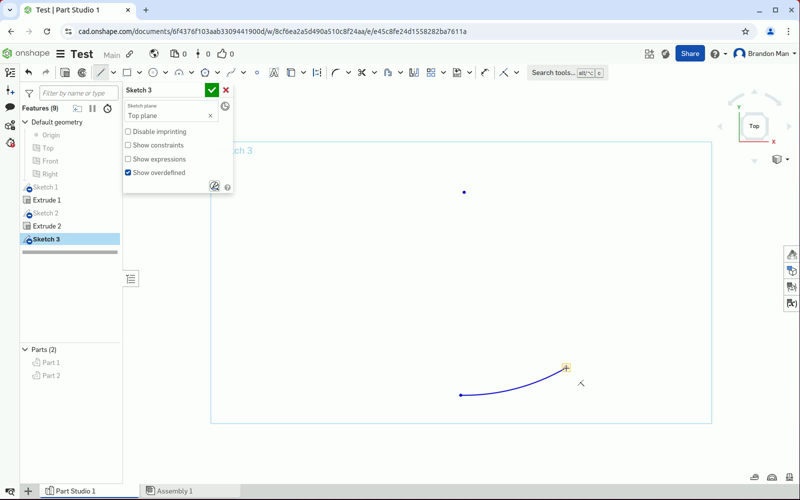
click(566, 367)
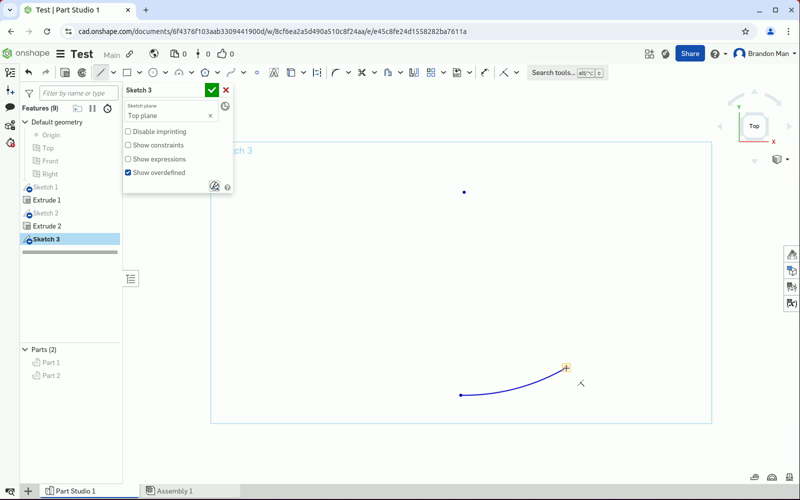
key_down(shift)
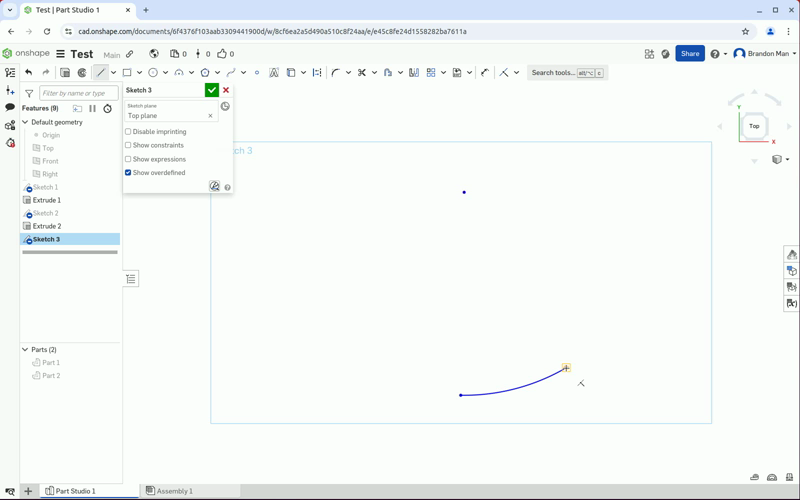
mouse_move(460, 367)
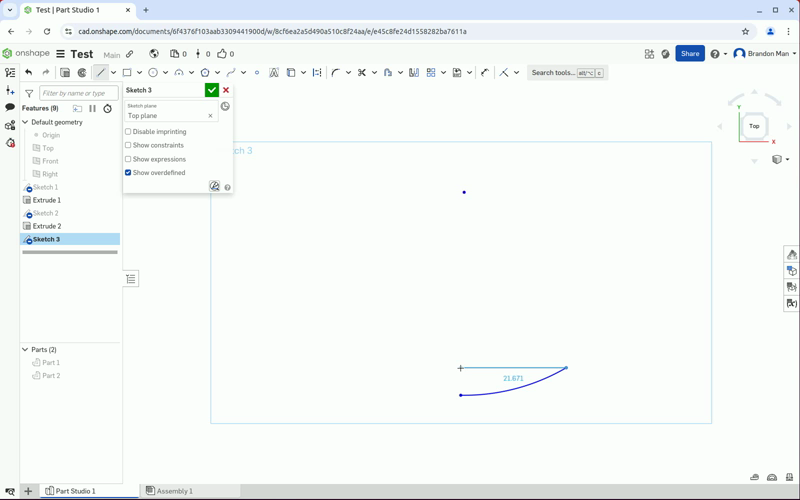
click(460, 367)
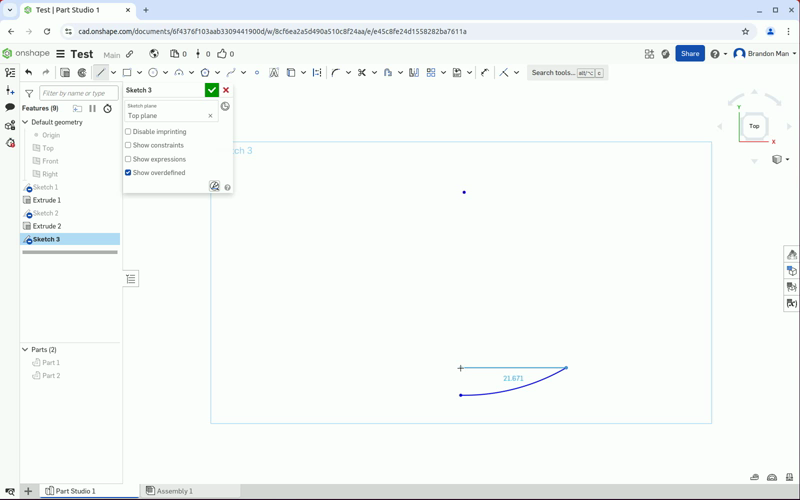
key_up(shift)
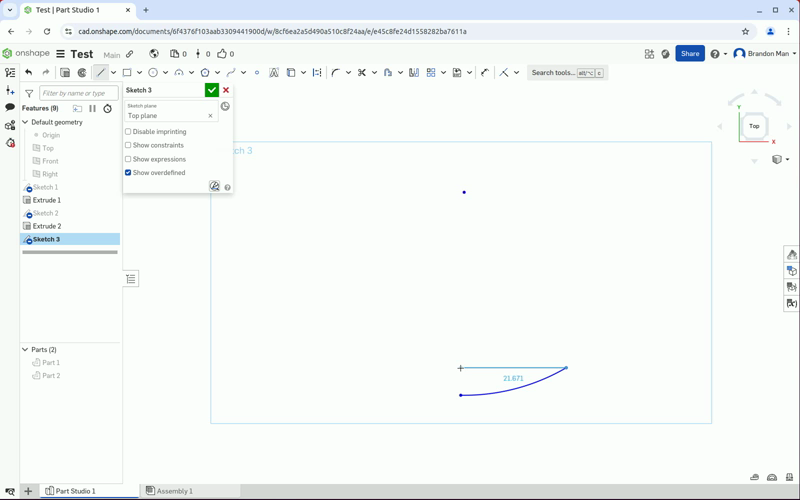
mouse_move(490, 367)
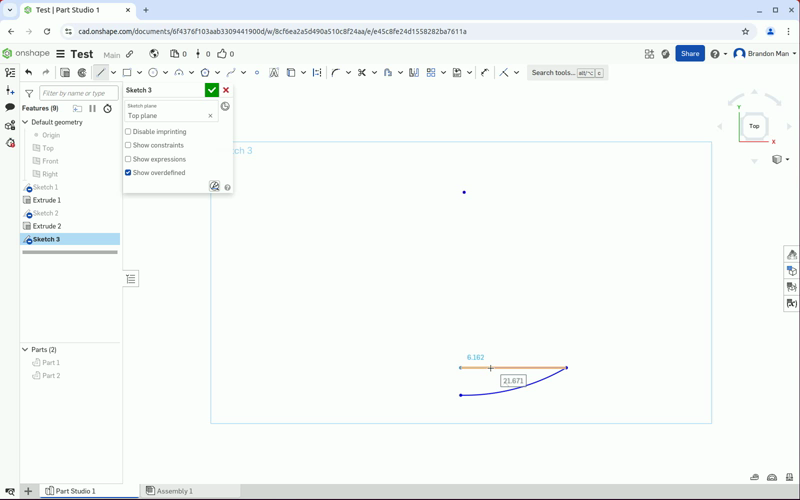
key_down(shift)
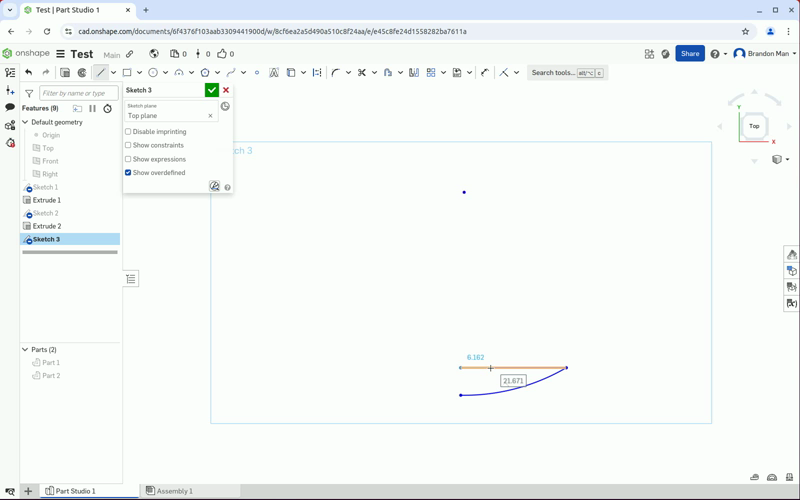
mouse_move(460, 395)
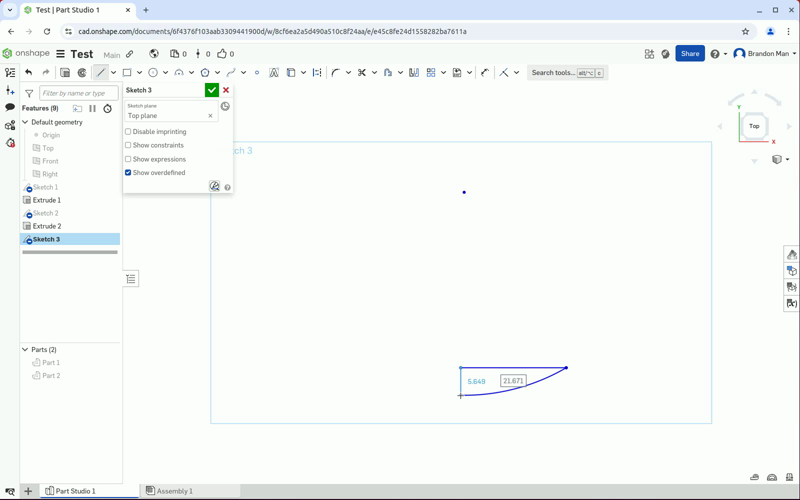
key_up(shift)
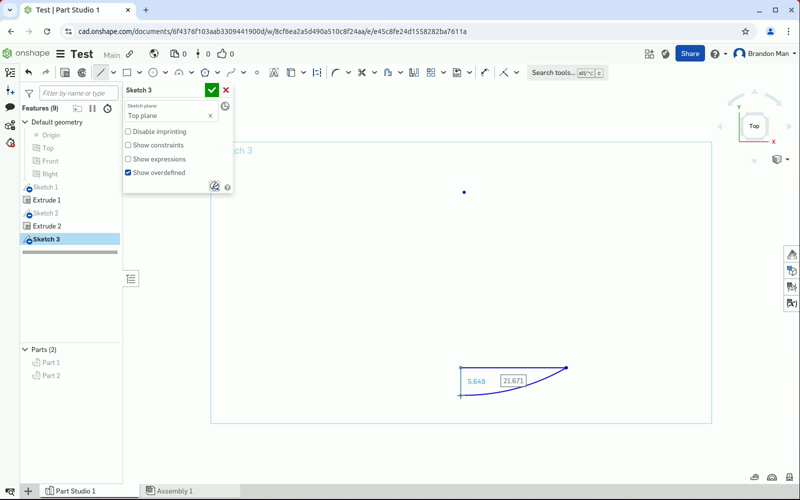
click(460, 395)
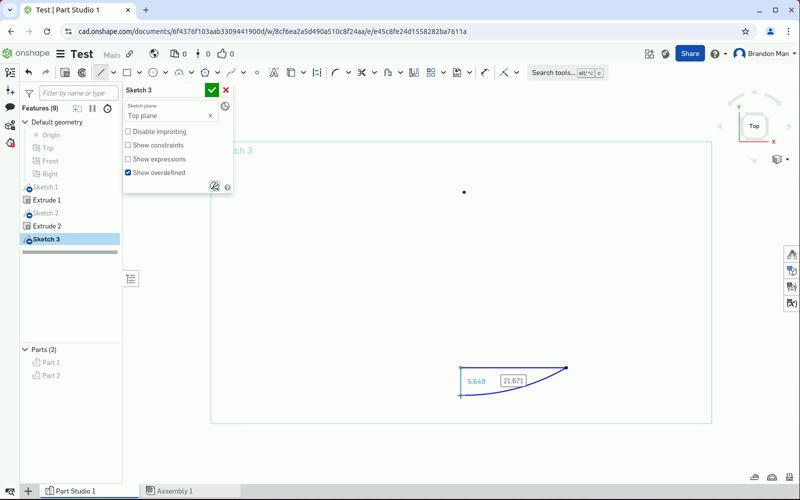
key(esc)
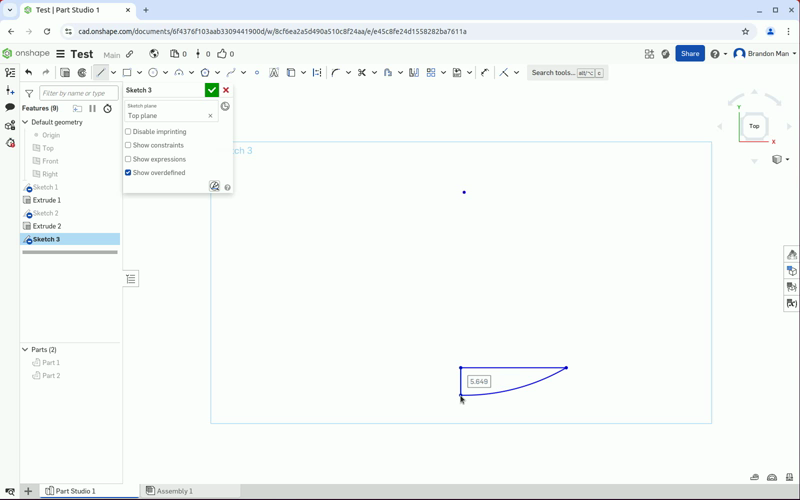
mouse_move(544, 373)
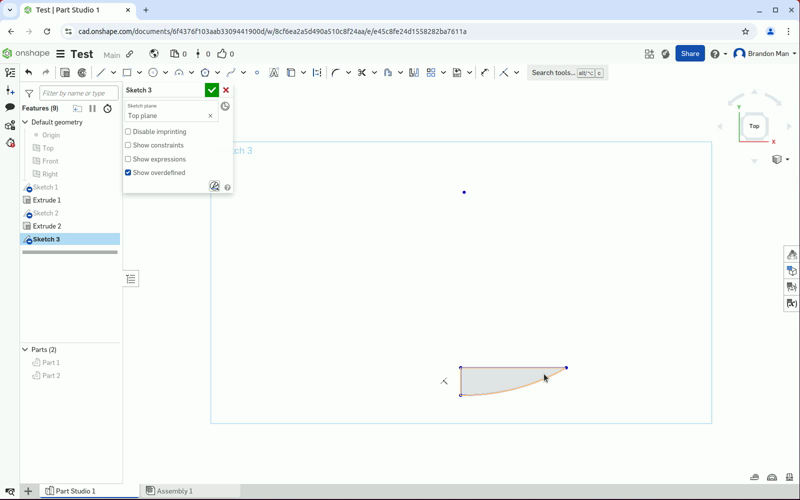
click(544, 373)
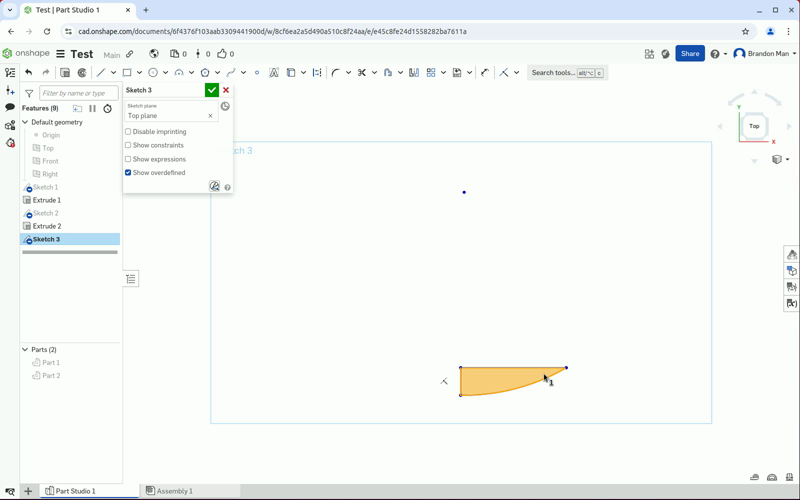
mouse_move(73, 352)
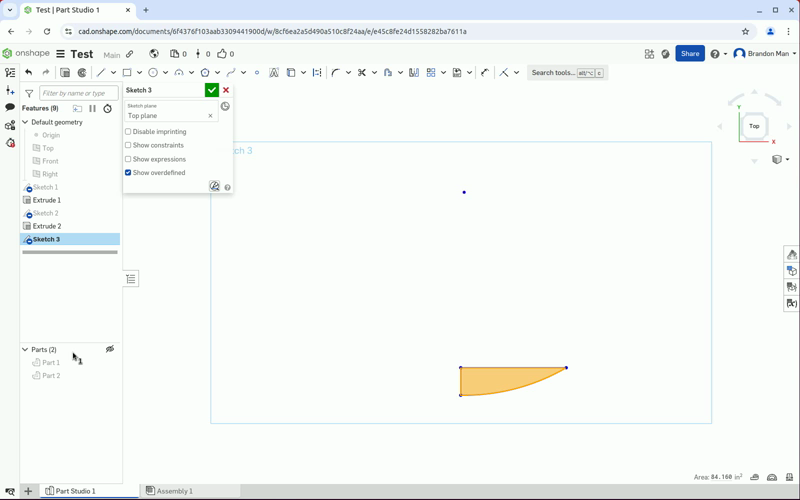
key(shift+y)
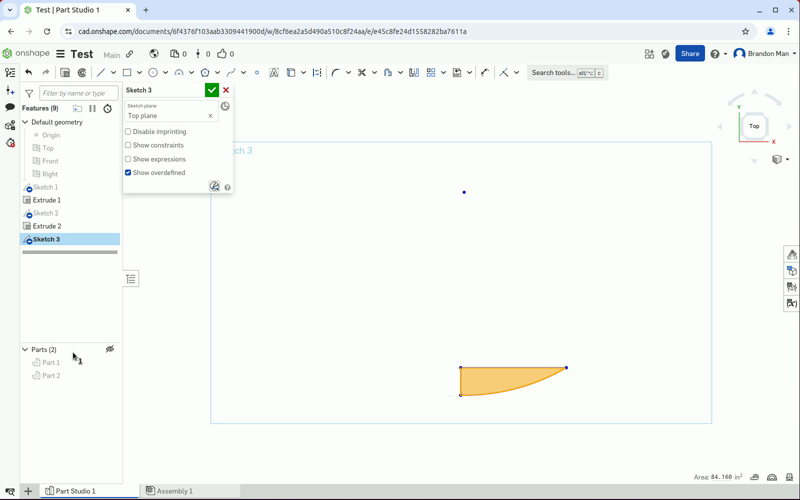
key(shift+e)
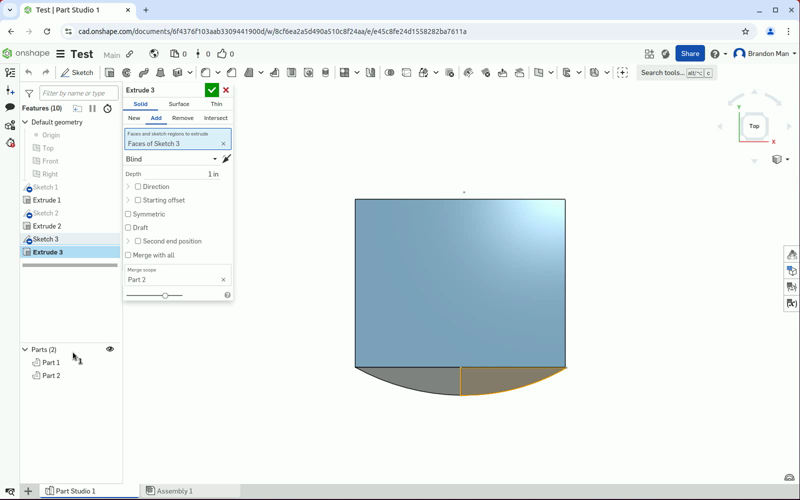
mouse_move(143, 106)
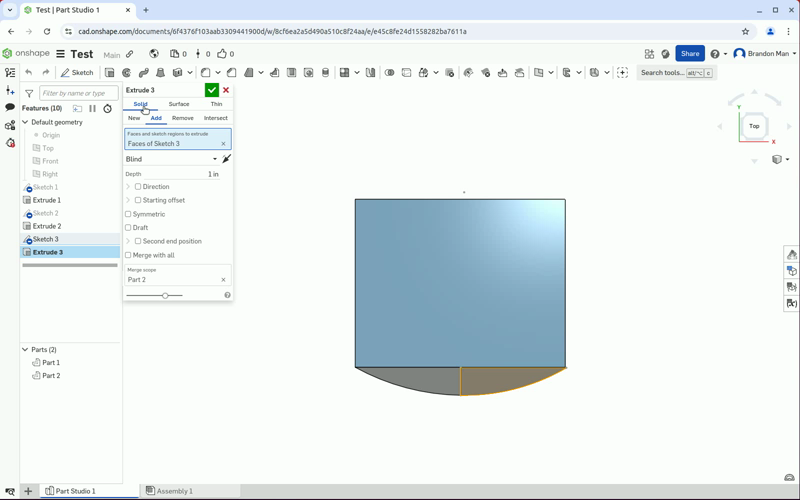
click(143, 106)
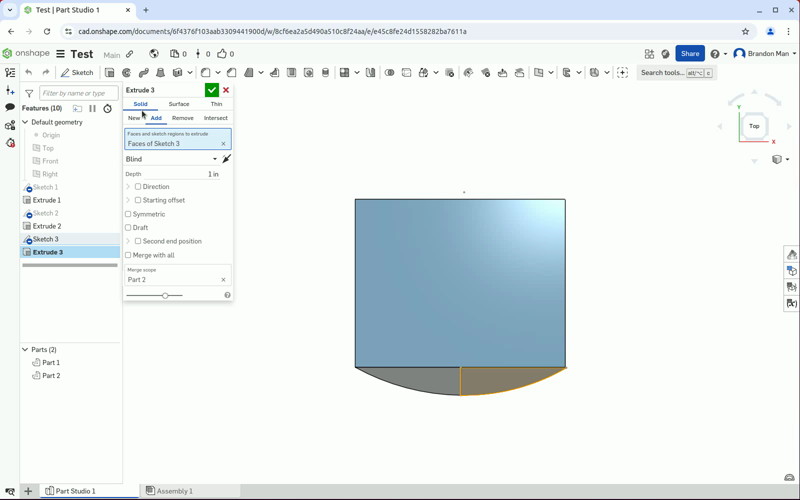
mouse_move(137, 120)
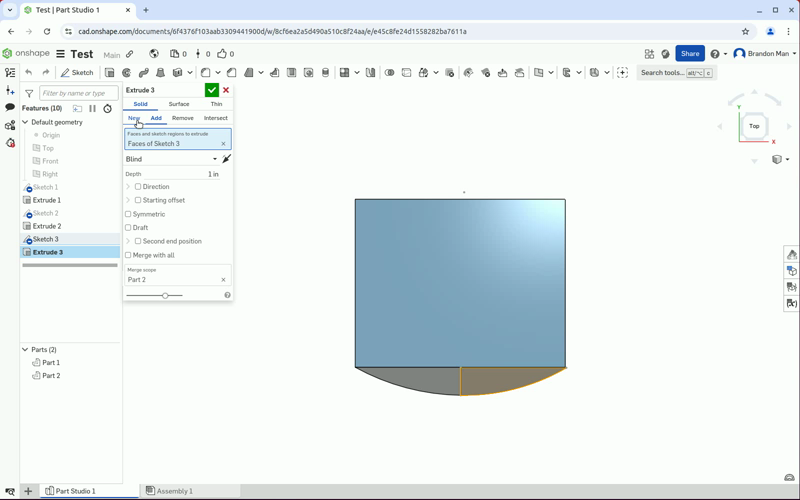
click(137, 120)
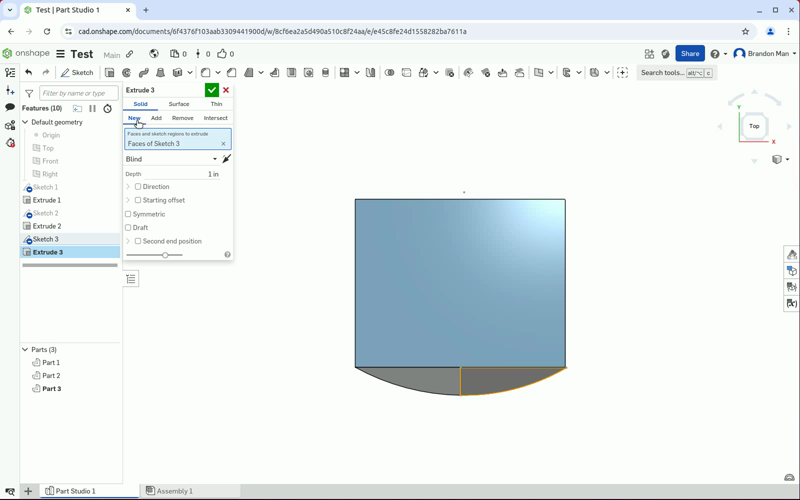
key(tab, 4)
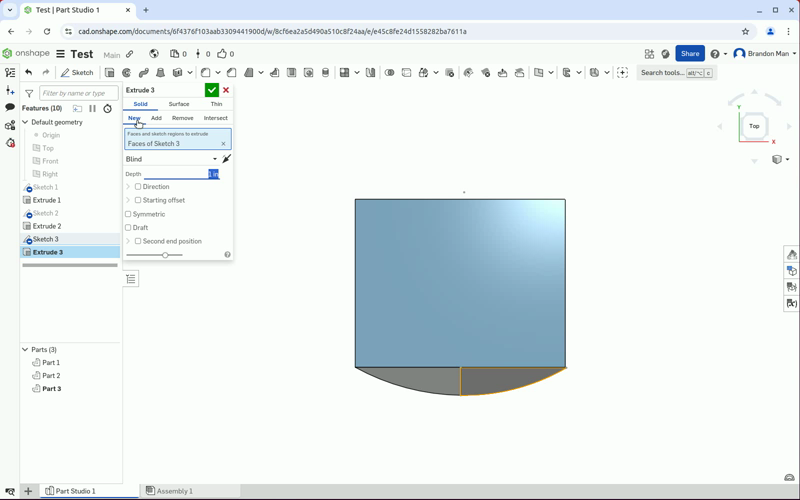
text(1.444)
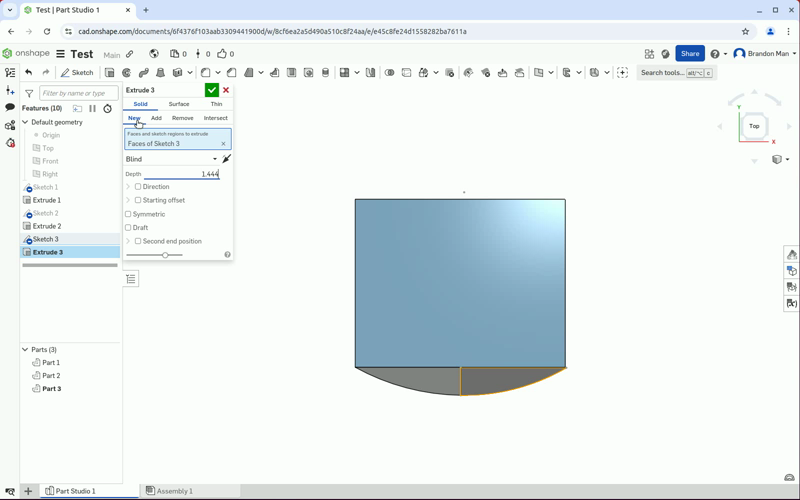
key(enter)
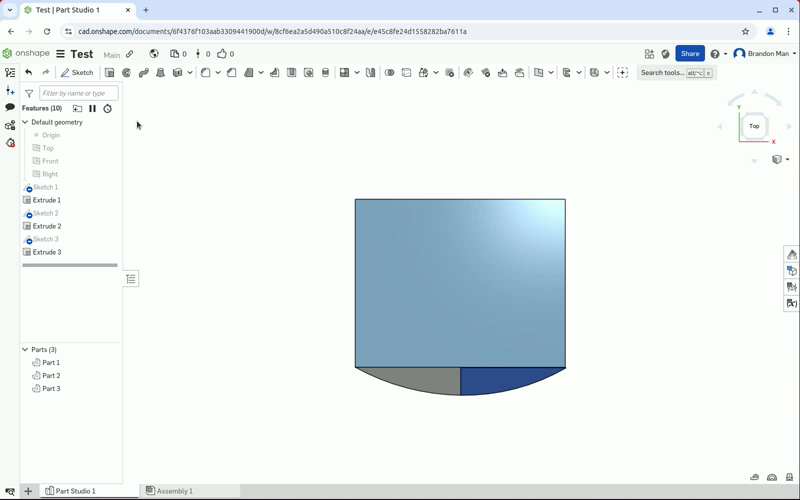
key(shift+h)
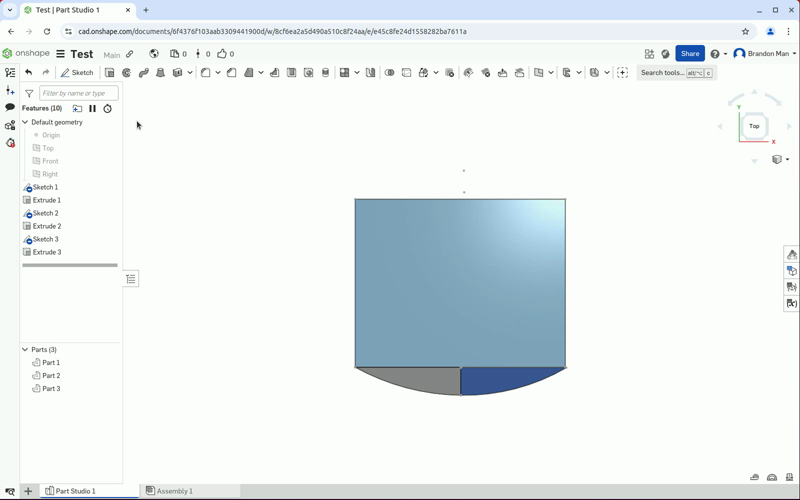
key(shift+h)
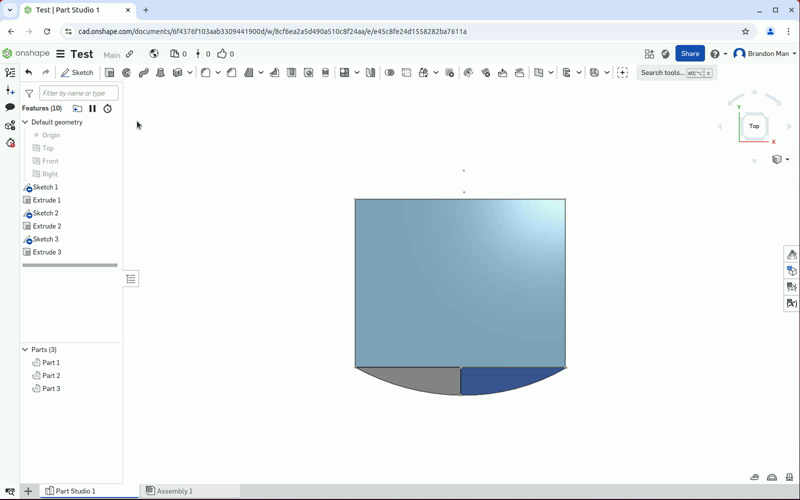
key(shift+7)
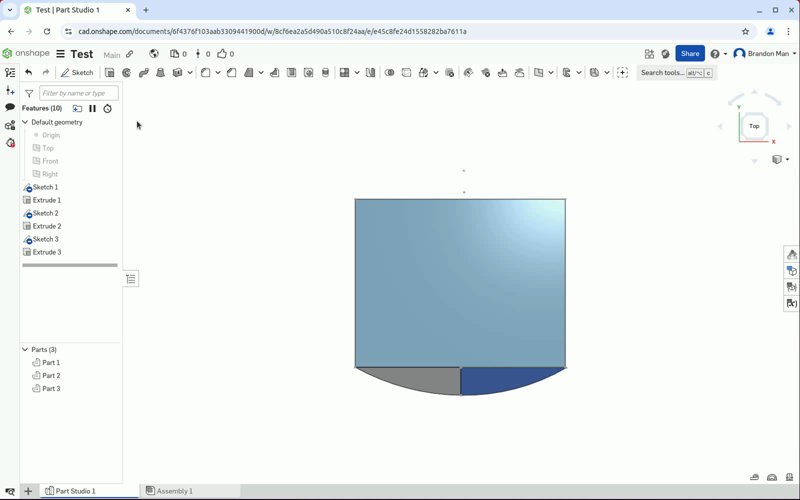
key(up, 3)
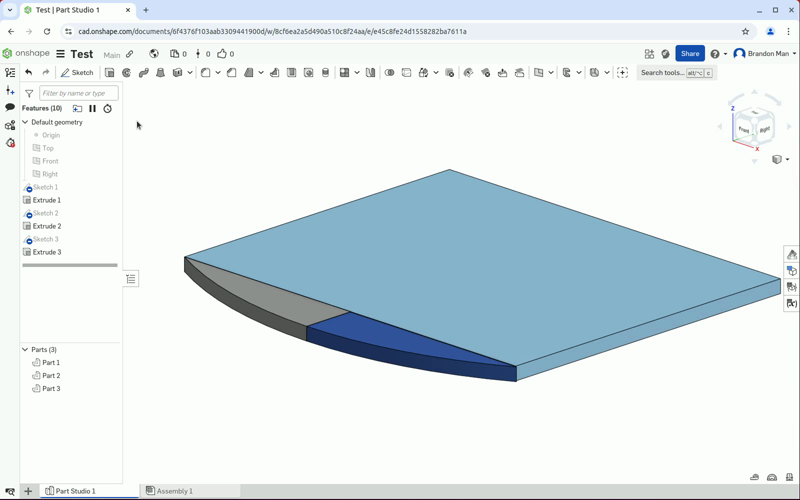
key(left, 3)
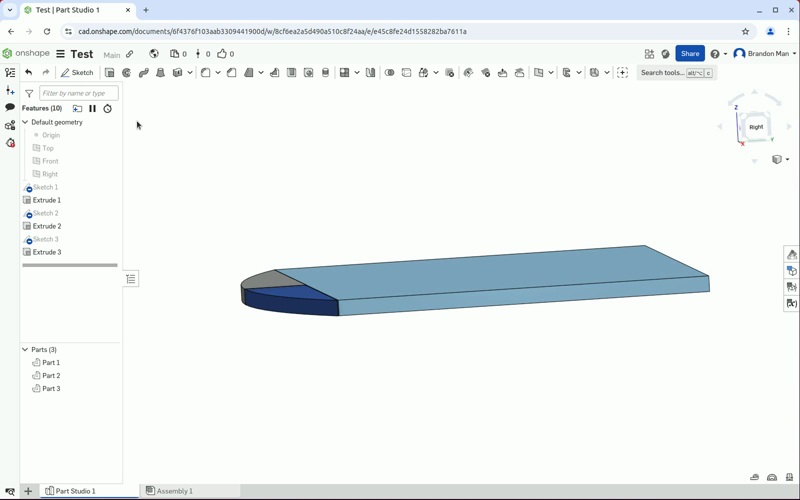
key(right, 3)
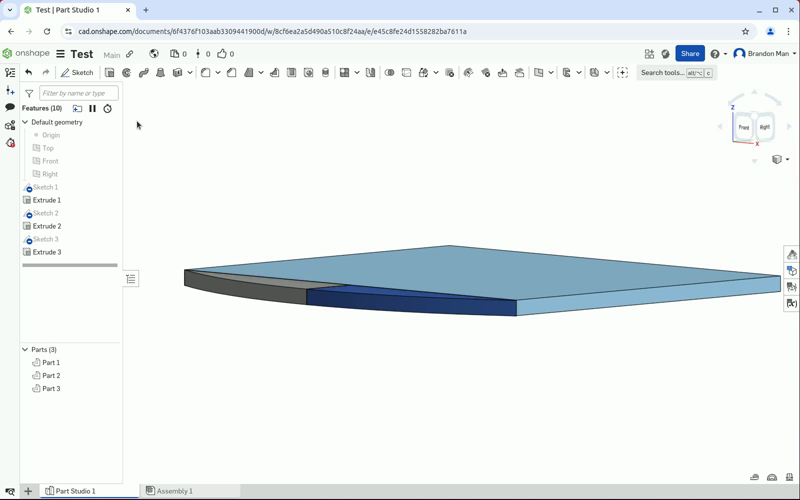
key(down, 3)
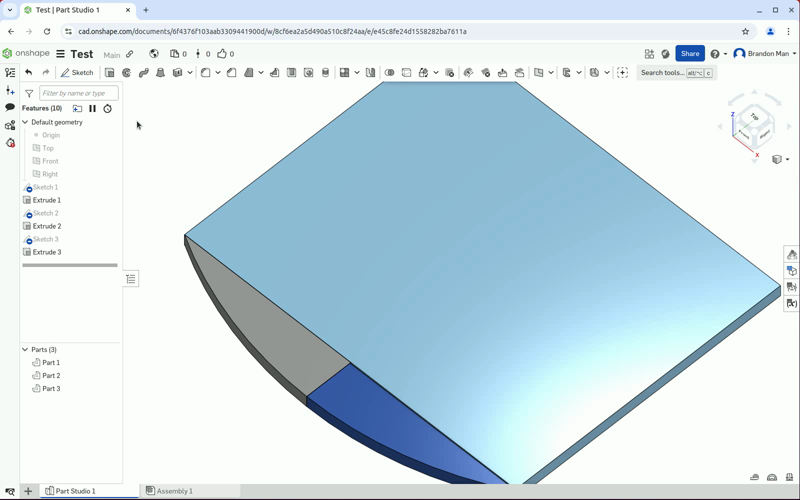
mouse_move(73, 189)
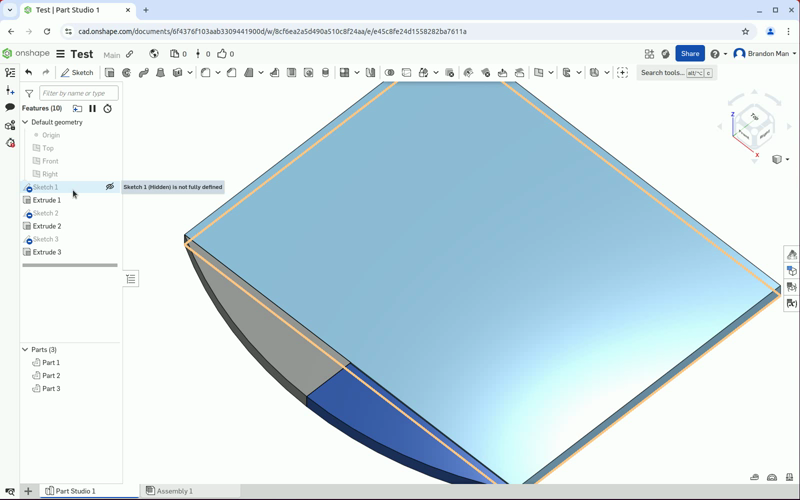
click(73, 189)